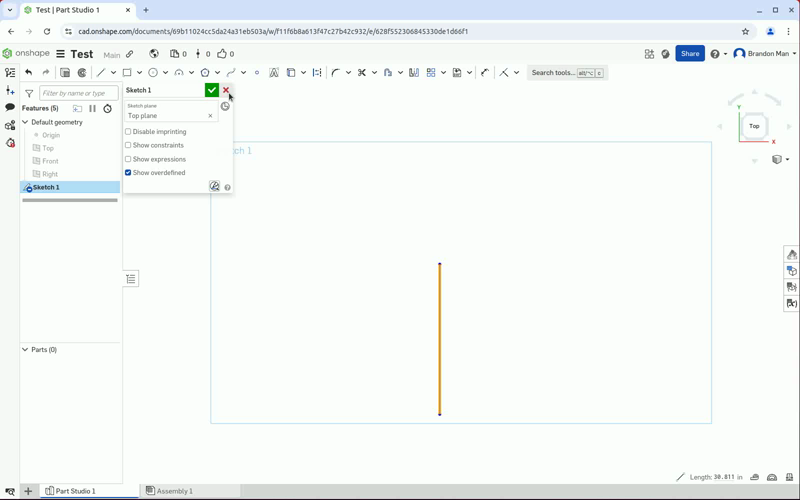
key(shift+h)
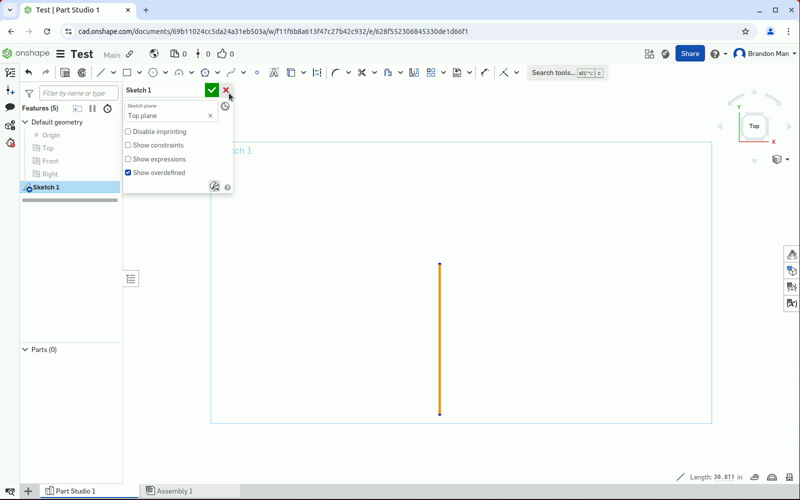
key(shift+s)
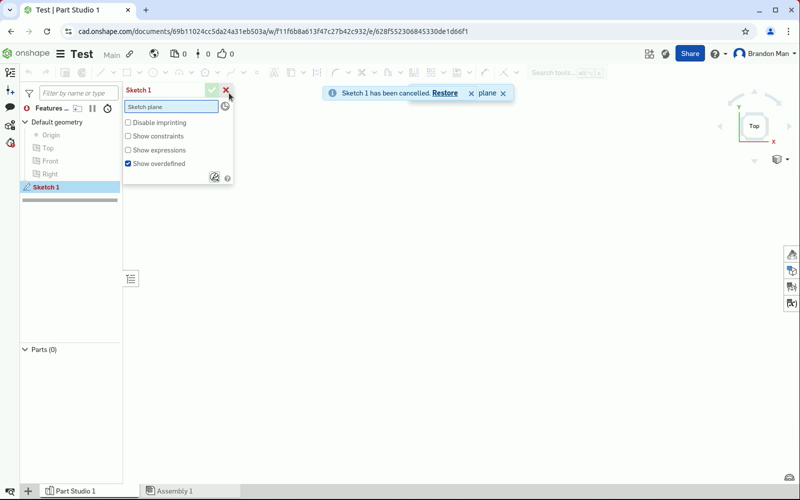
mouse_move(73, 150)
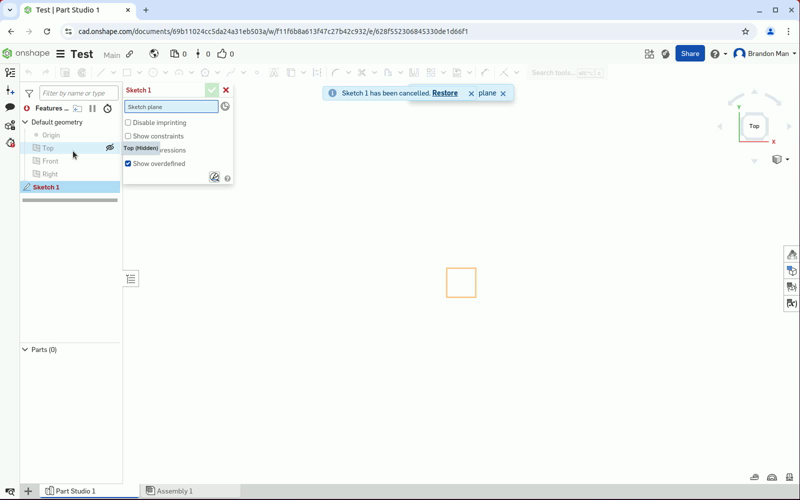
click(73, 150)
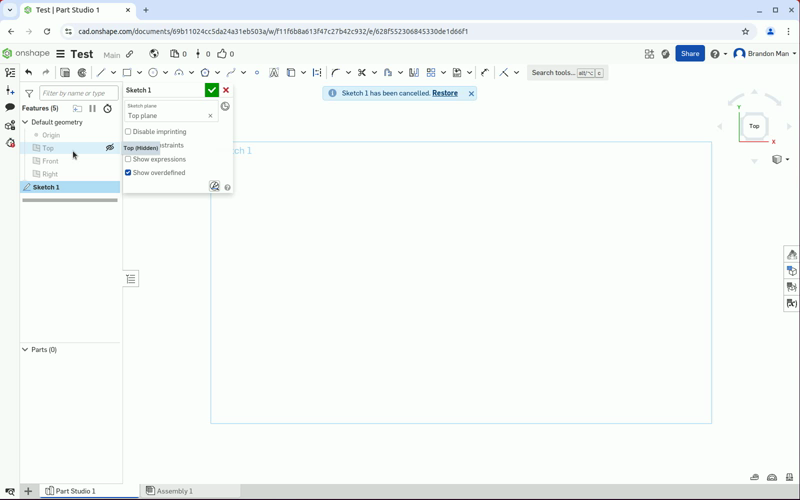
mouse_move(73, 352)
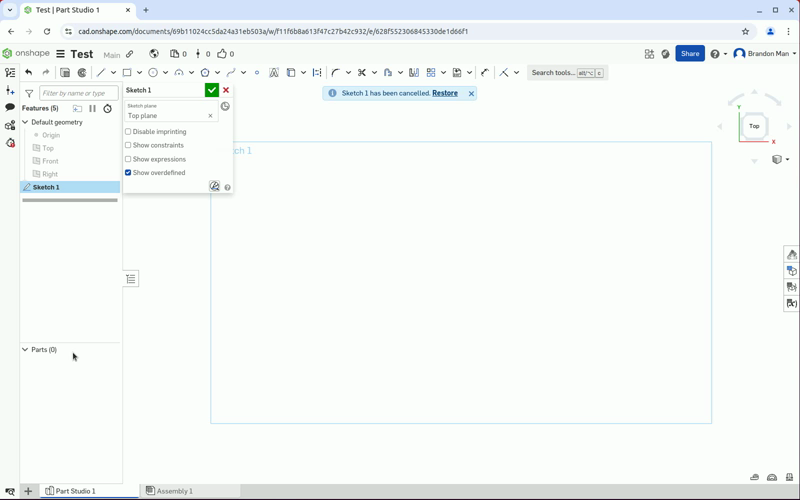
key(y)
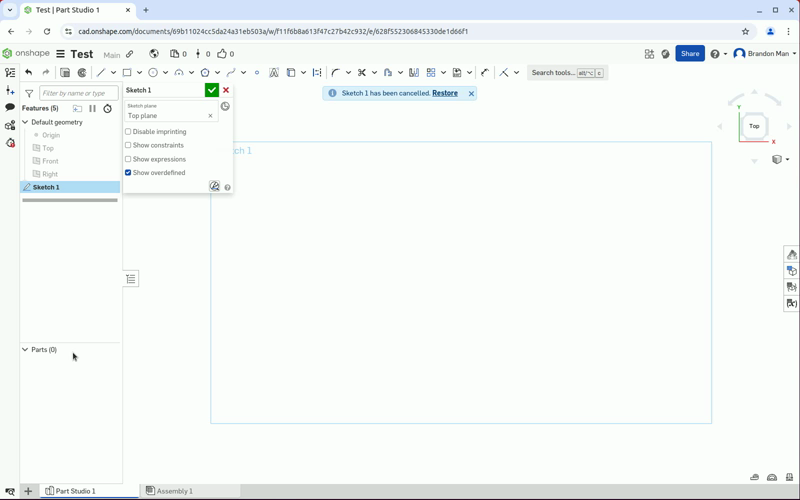
key(l)
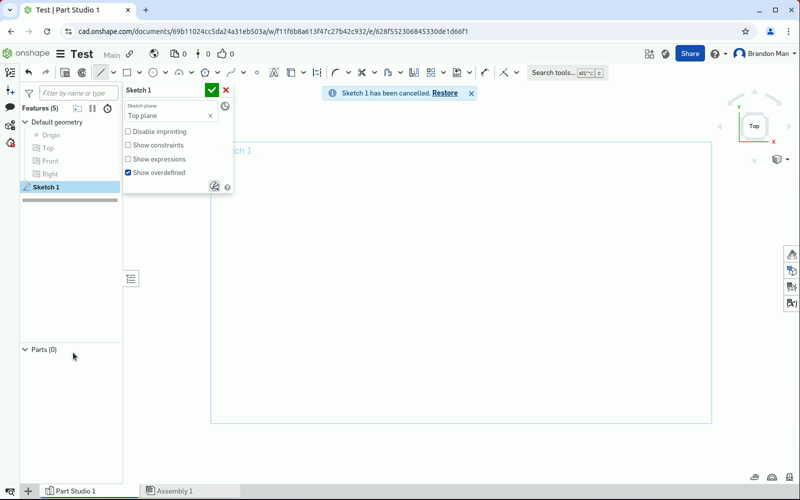
key_down(shift)
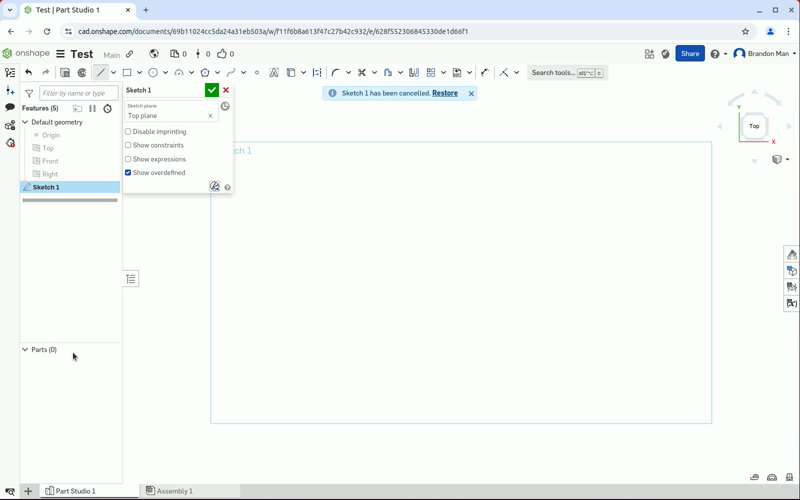
mouse_move(348, 313)
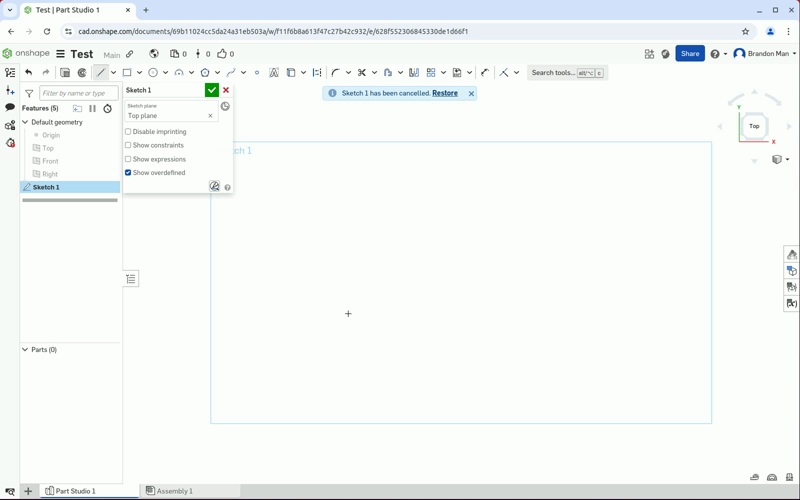
click(348, 313)
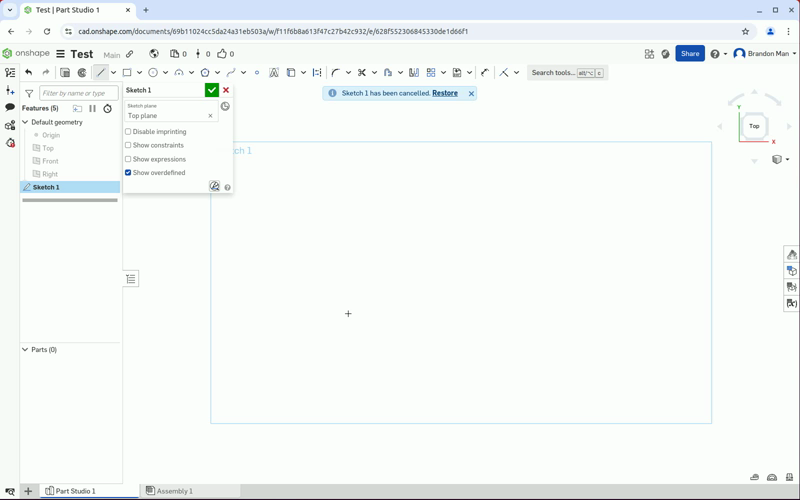
key_up(shift)
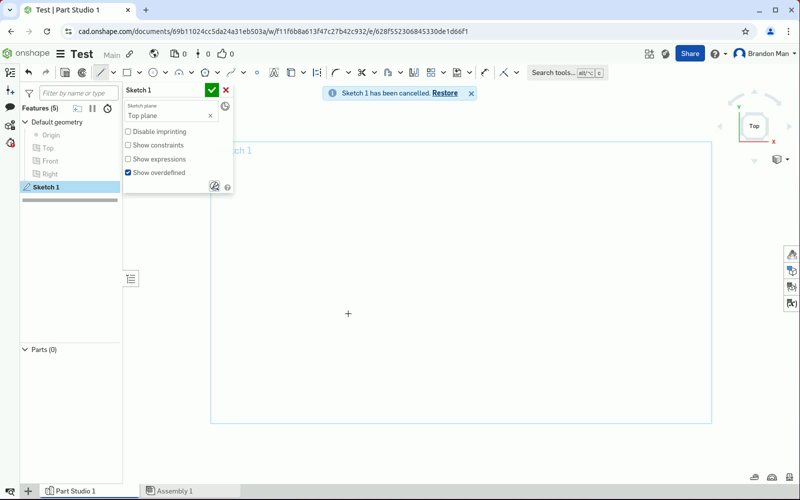
key_down(shift)
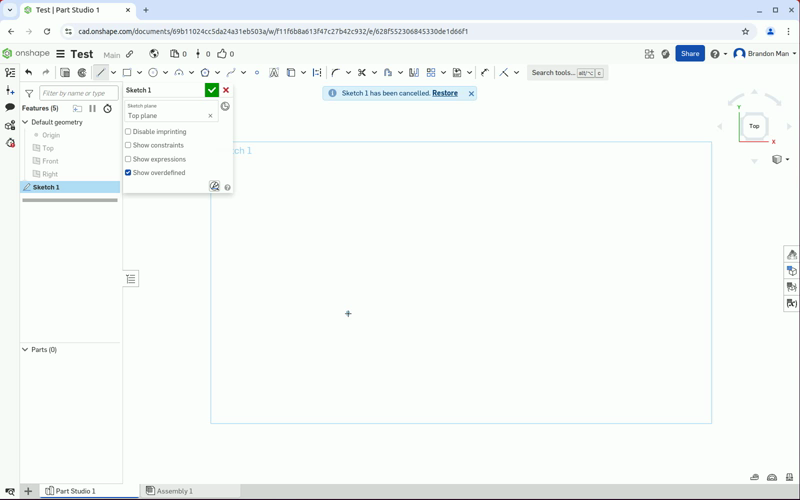
mouse_move(460, 313)
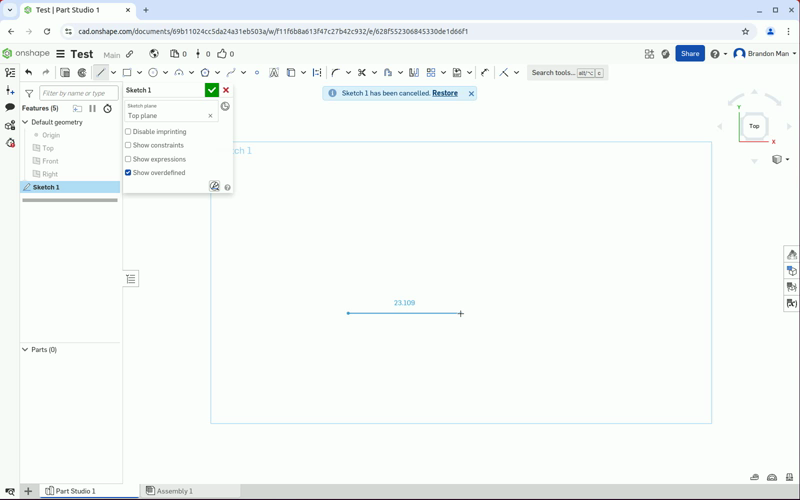
click(460, 313)
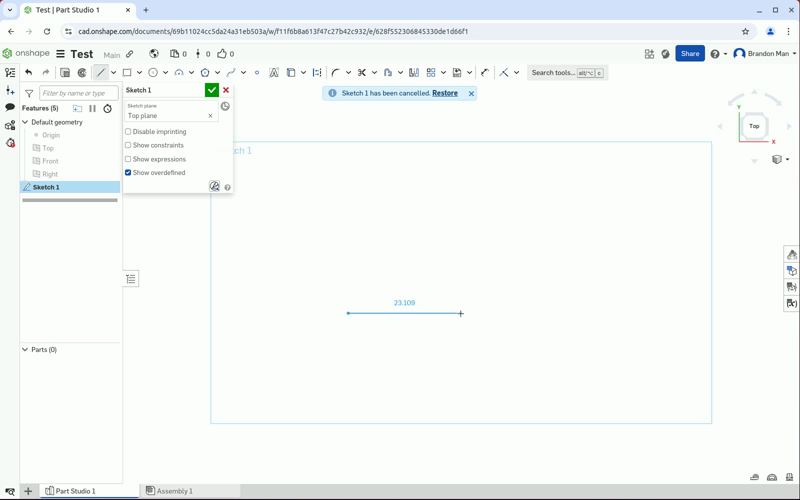
key_up(shift)
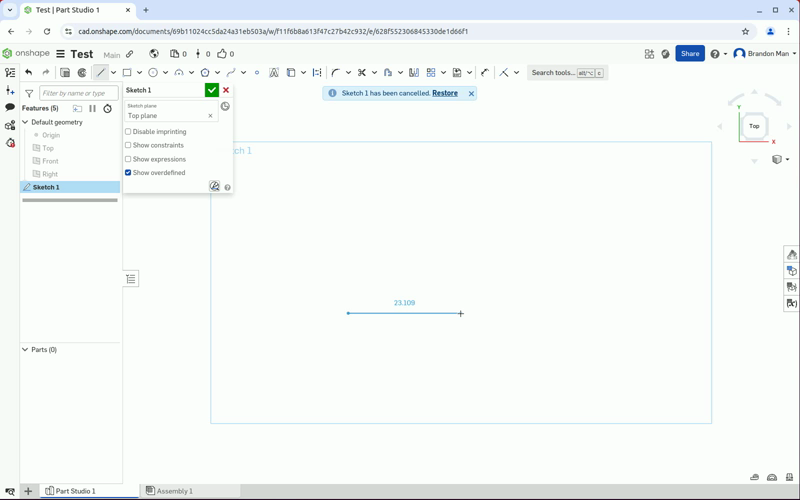
key_down(shift)
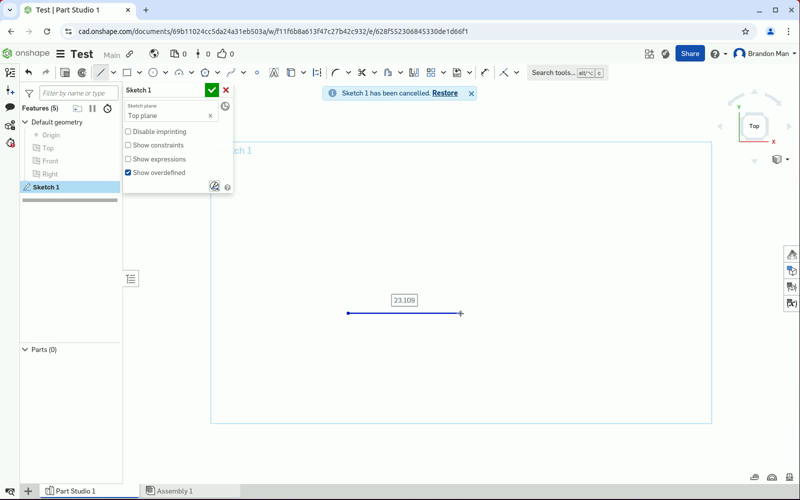
mouse_move(460, 232)
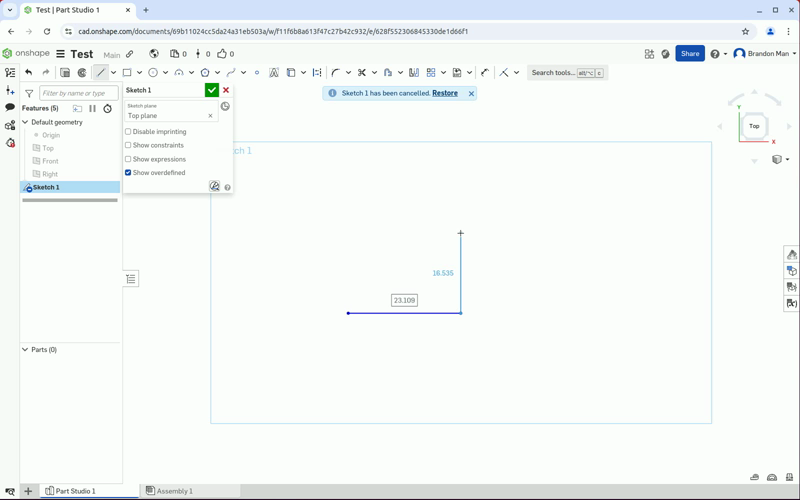
click(460, 232)
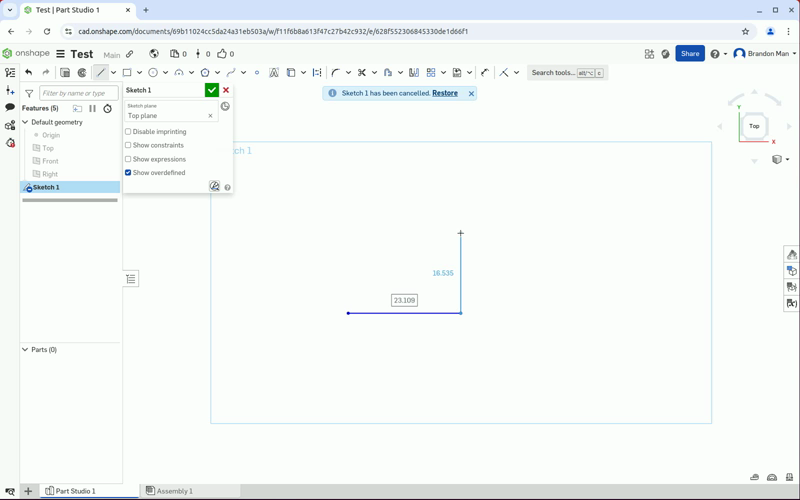
key_up(shift)
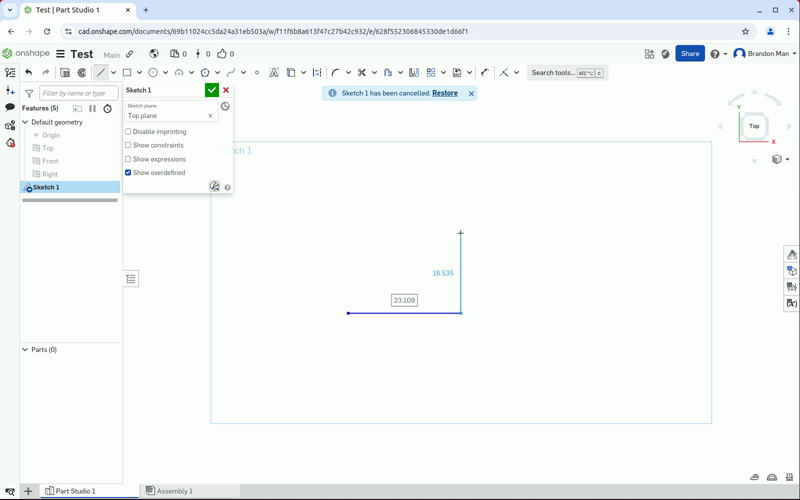
key_down(shift)
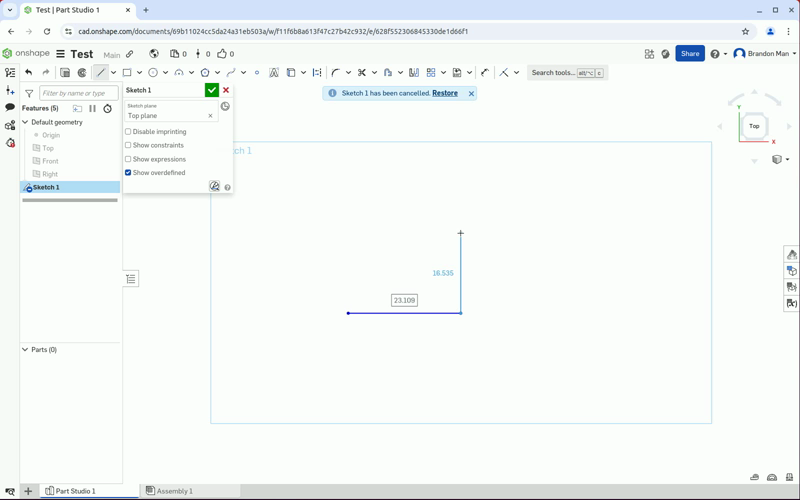
mouse_move(348, 232)
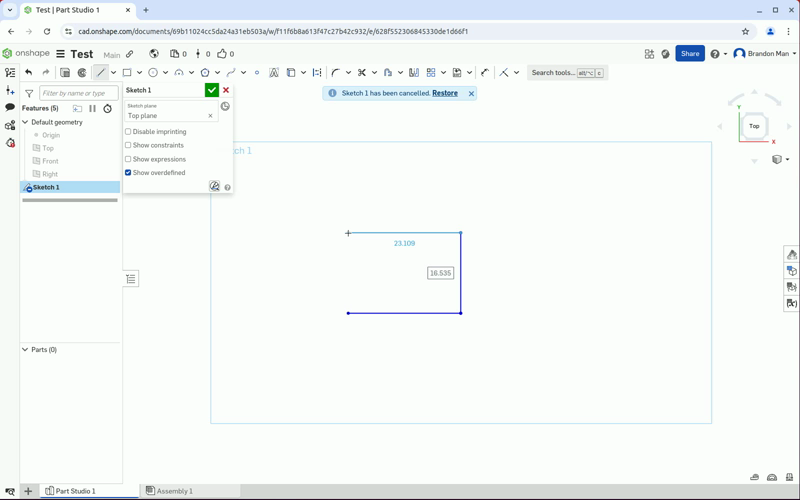
click(348, 232)
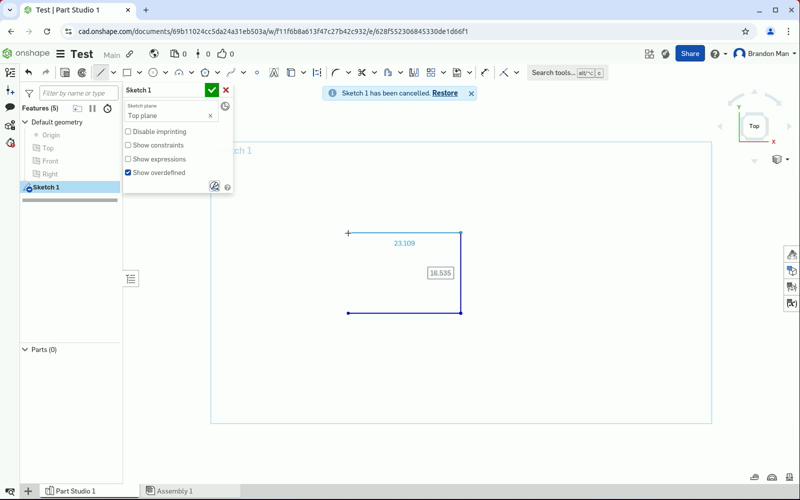
key_up(shift)
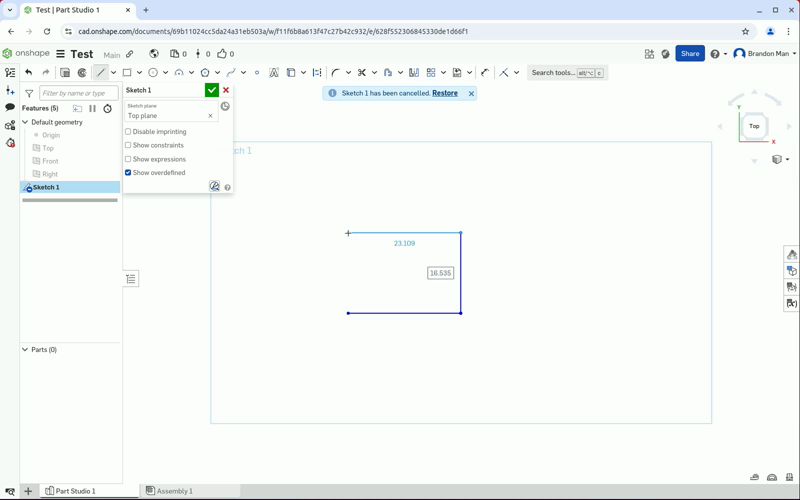
key_down(shift)
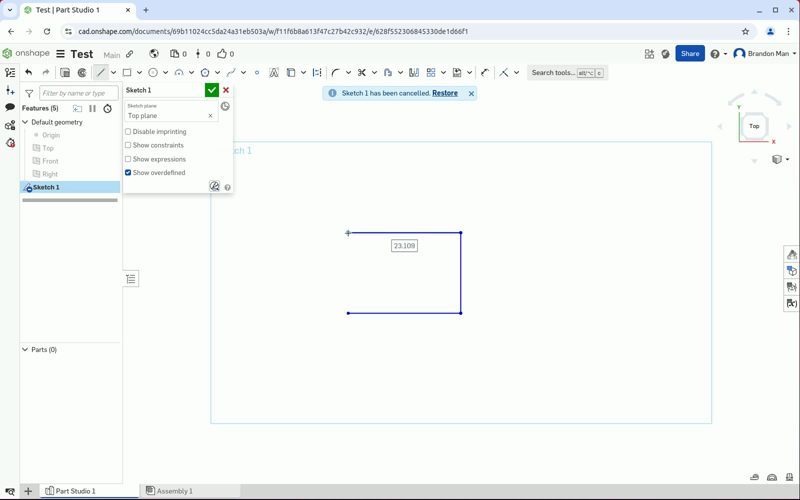
mouse_move(348, 313)
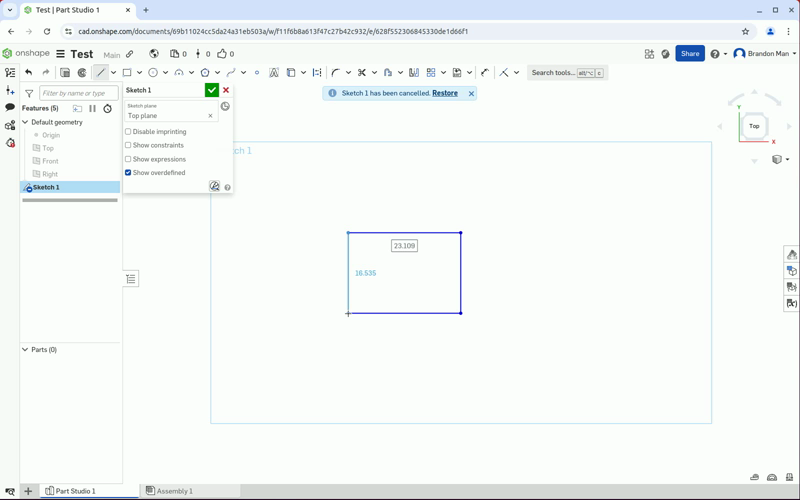
key_up(shift)
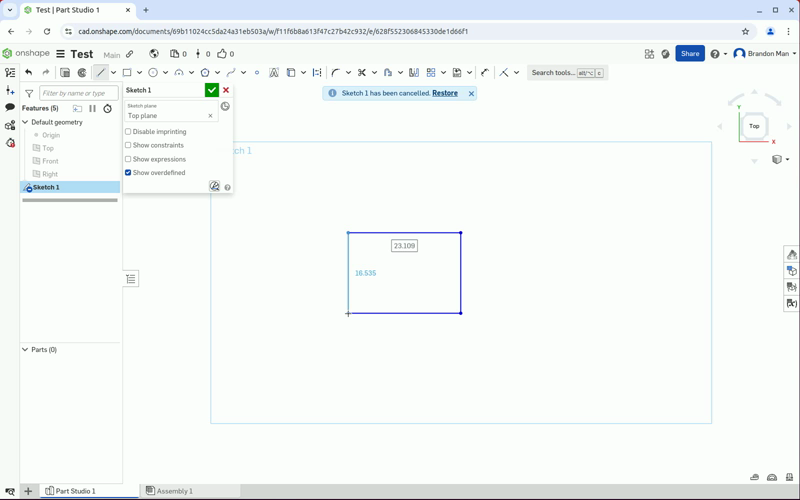
click(348, 313)
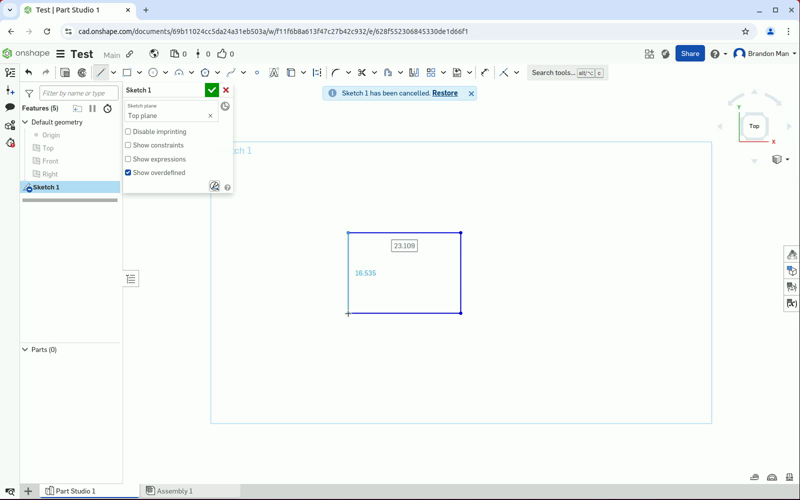
key(esc)
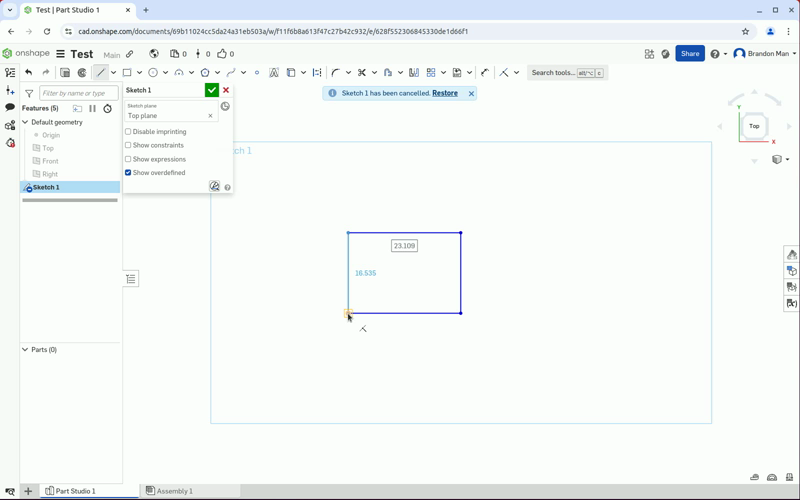
mouse_move(355, 285)
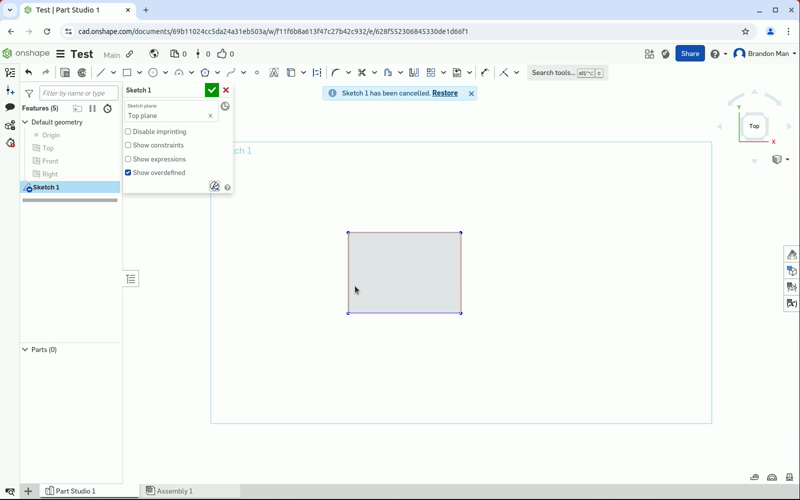
click(355, 285)
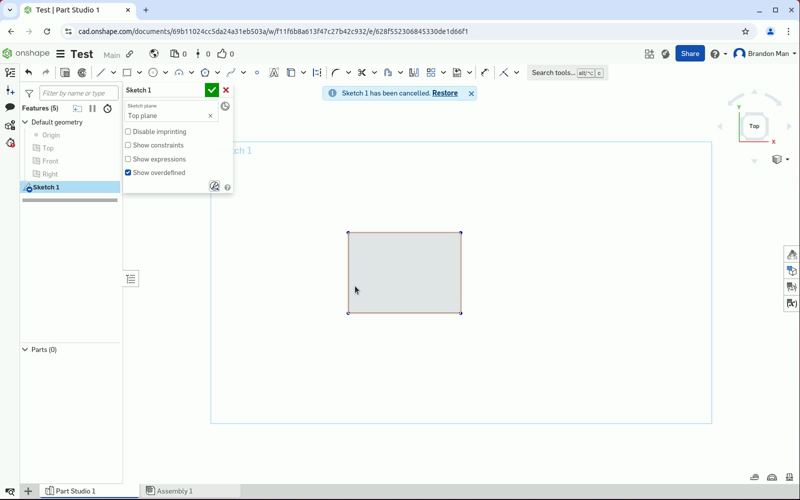
mouse_move(73, 352)
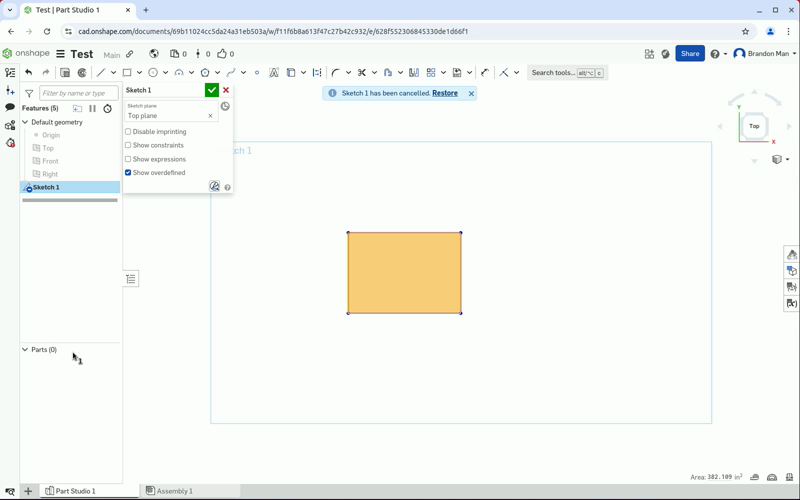
key(shift+y)
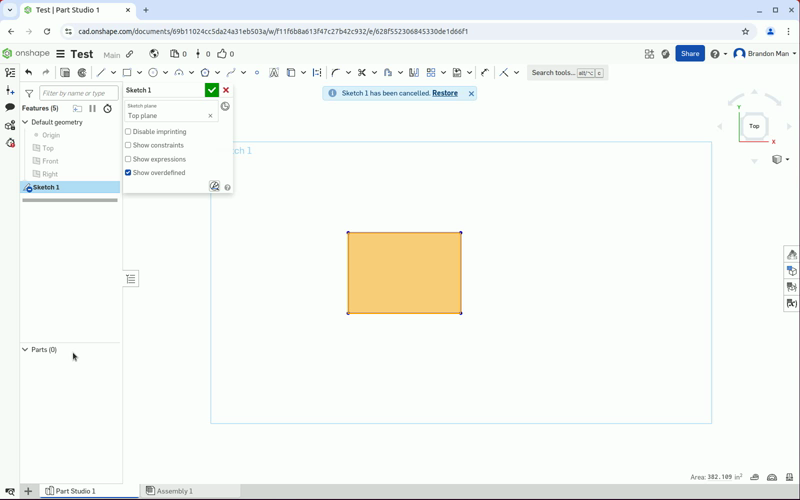
key(shift+e)
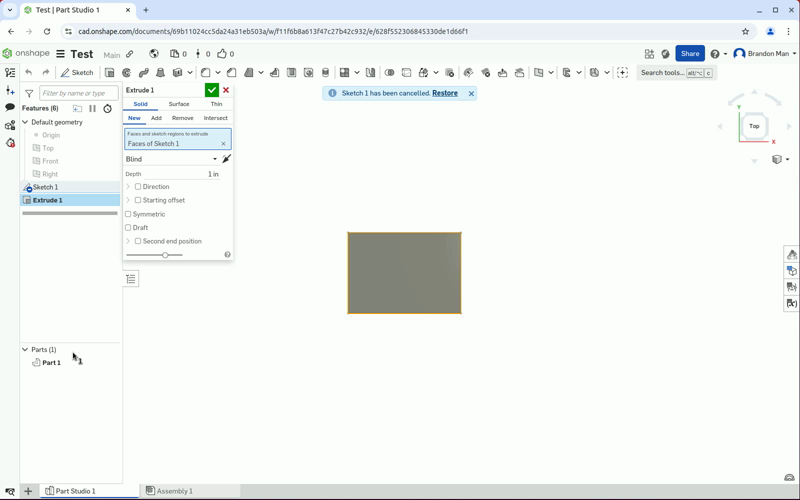
mouse_move(143, 106)
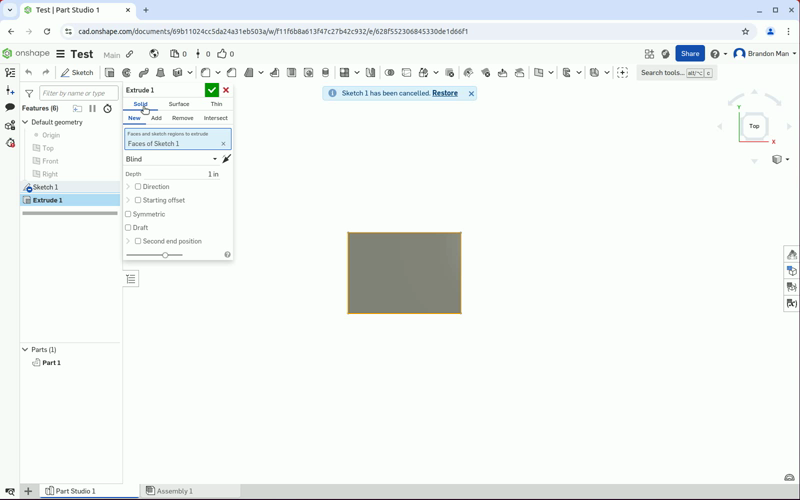
click(143, 106)
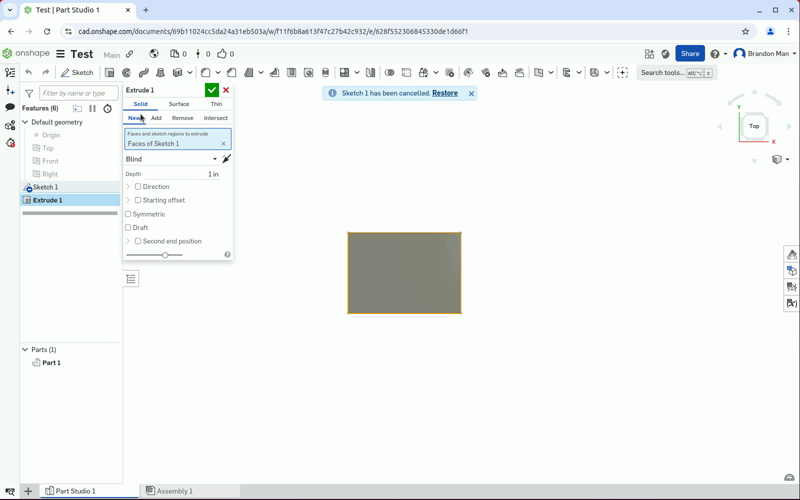
mouse_move(137, 120)
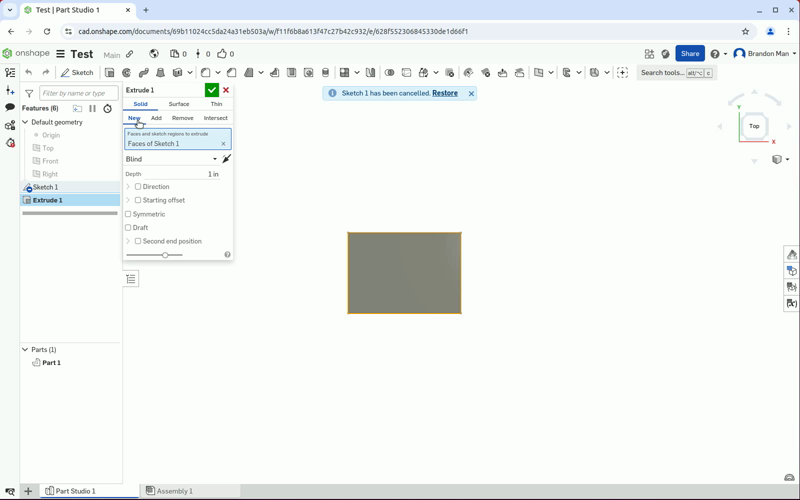
click(137, 120)
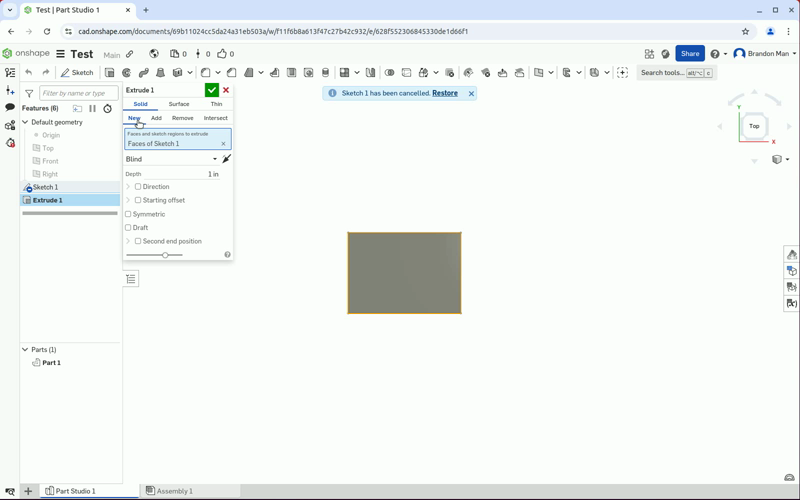
key(tab, 4)
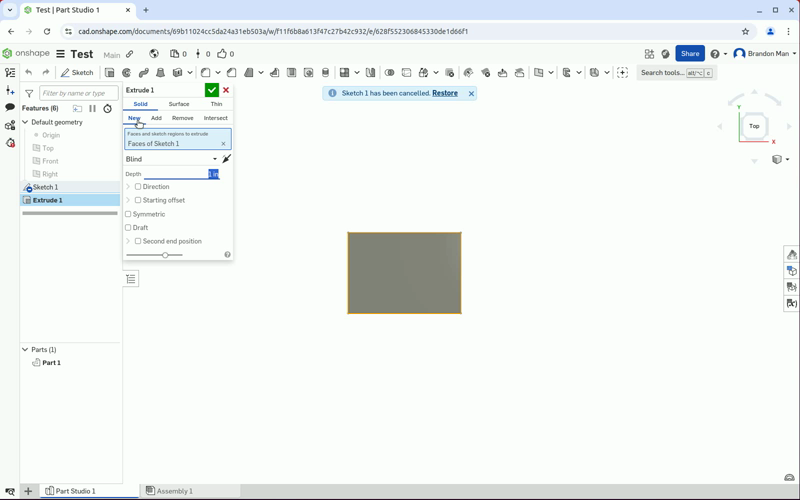
text(2.648)
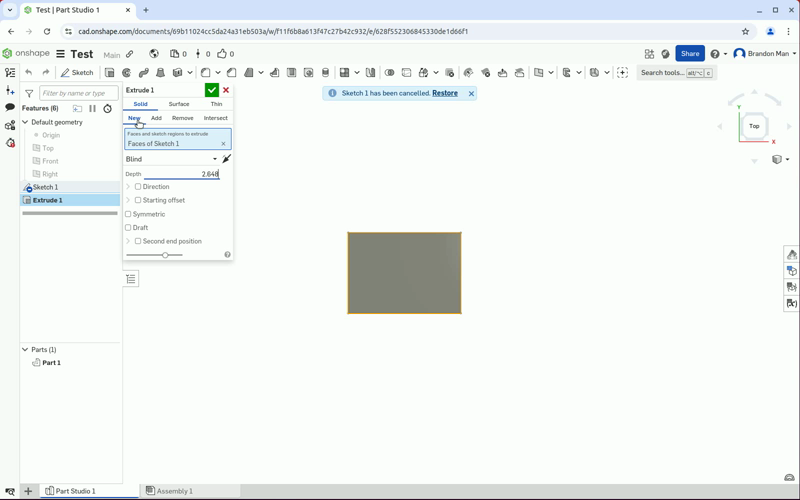
key(enter)
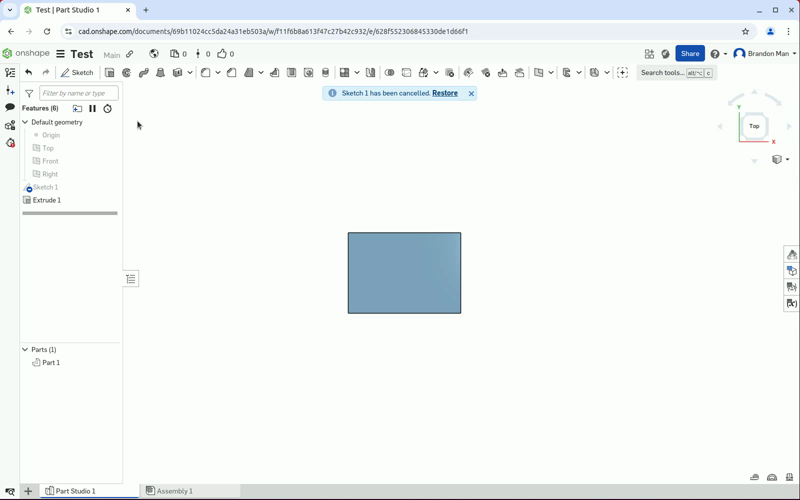
key(shift+h)
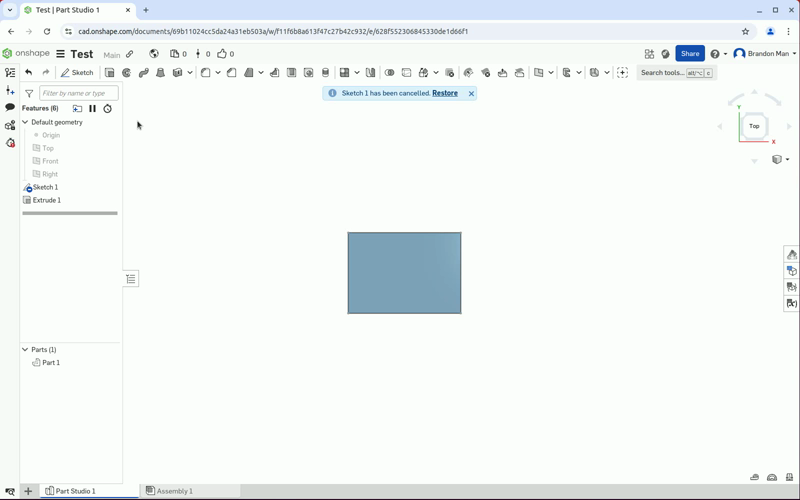
key(shift+h)
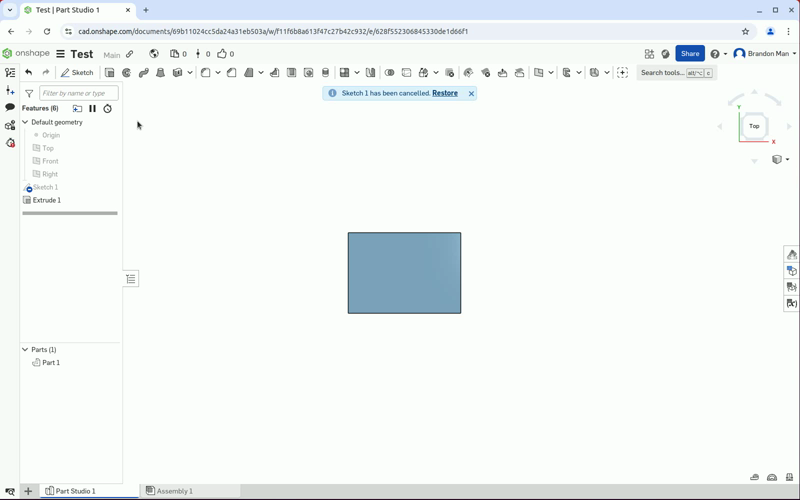
mouse_move(73, 189)
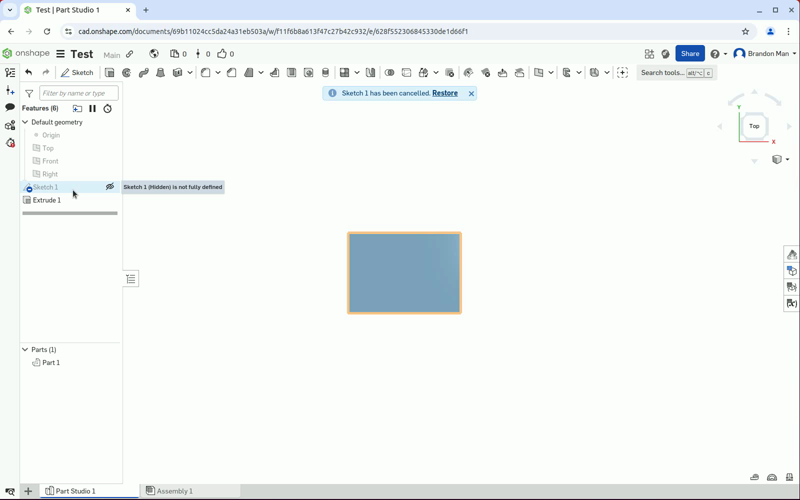
click(73, 189)
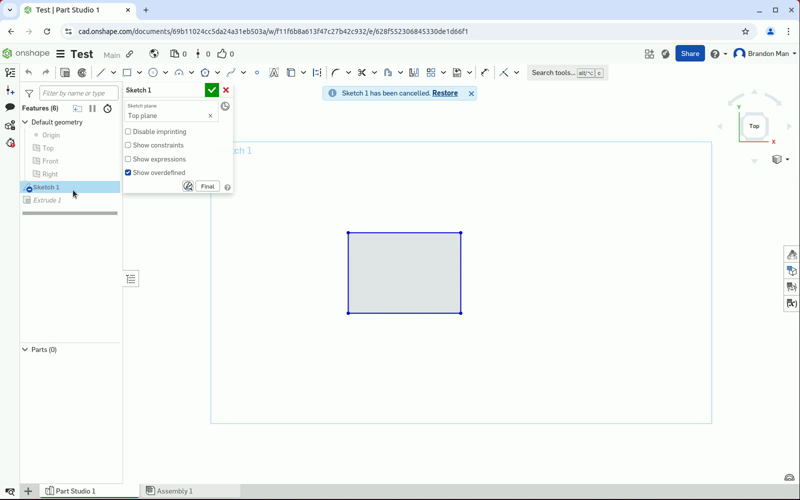
mouse_move(229, 92)
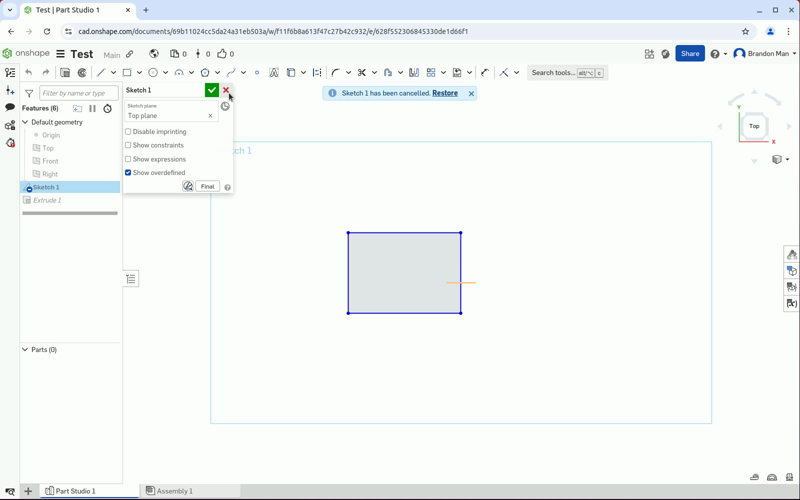
click(229, 92)
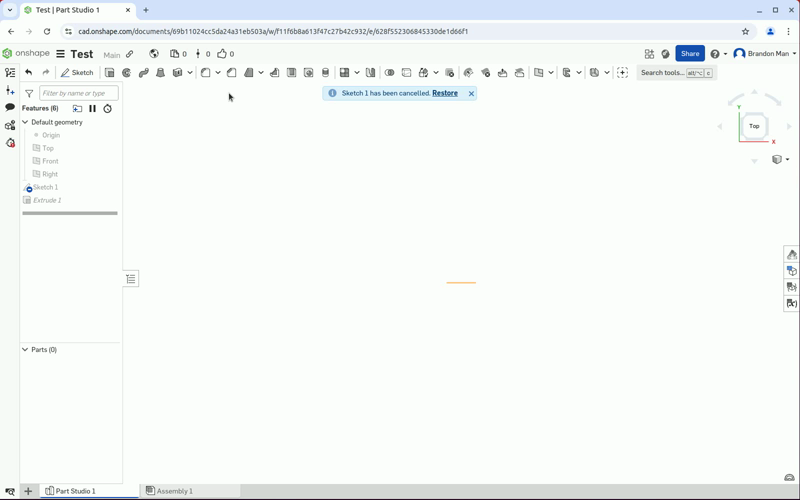
mouse_move(541, 75)
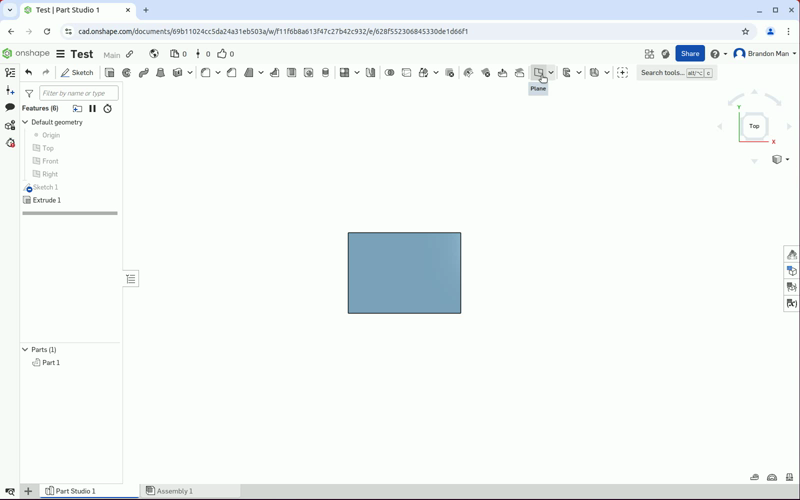
click(541, 75)
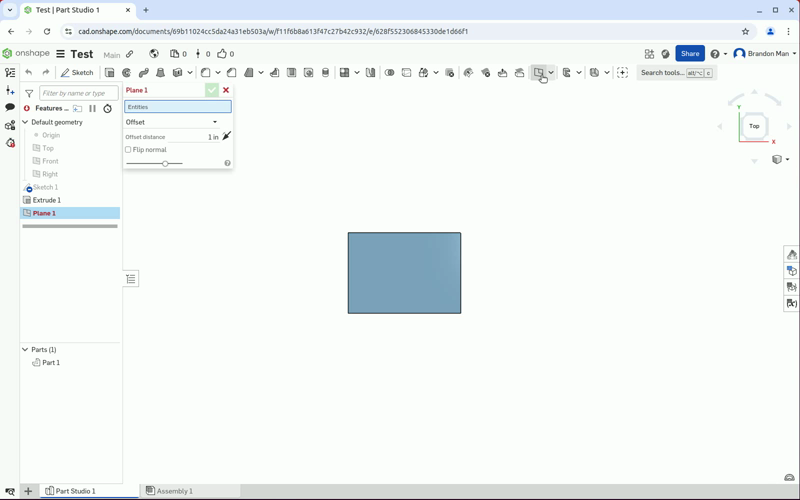
mouse_move(73, 150)
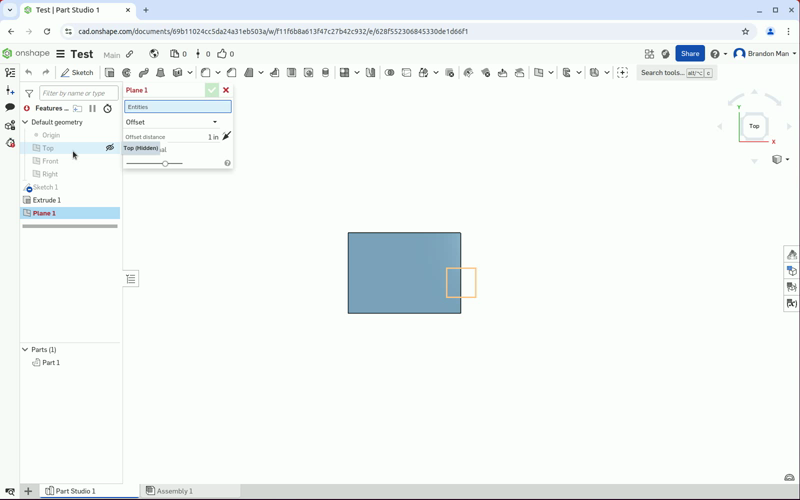
click(73, 150)
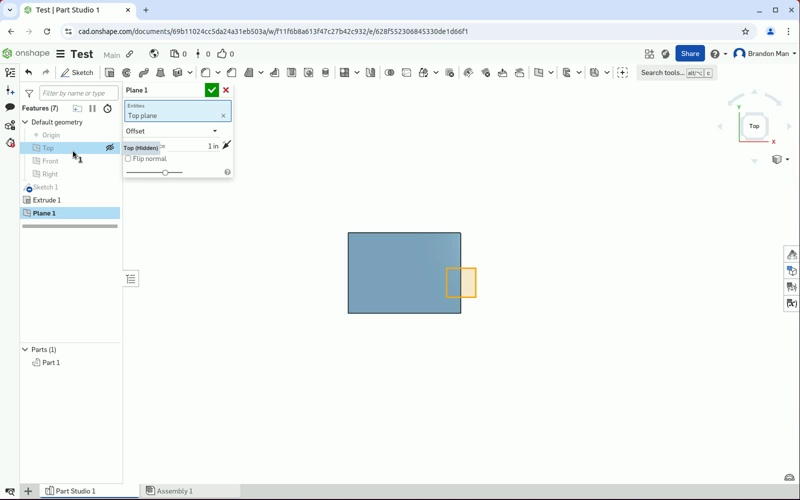
key(tab, 2)
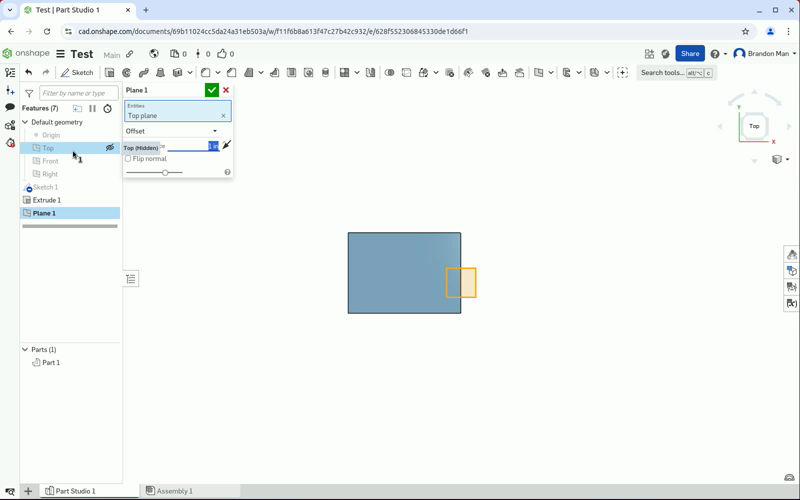
text(2.65)
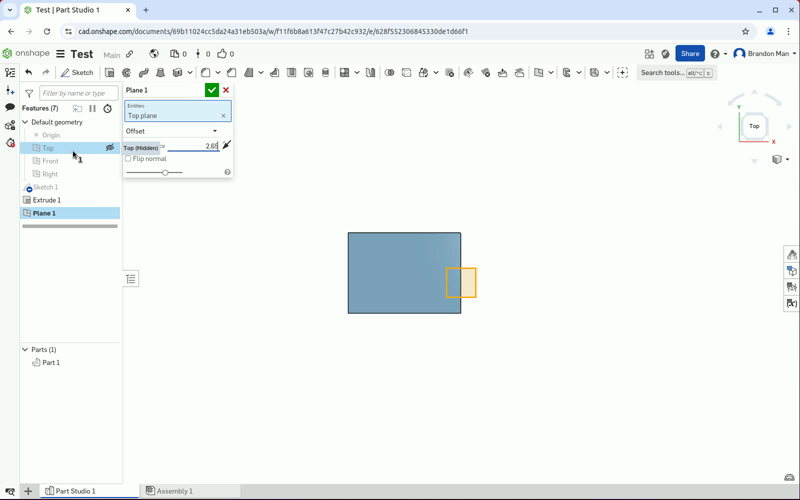
key(enter, 2)
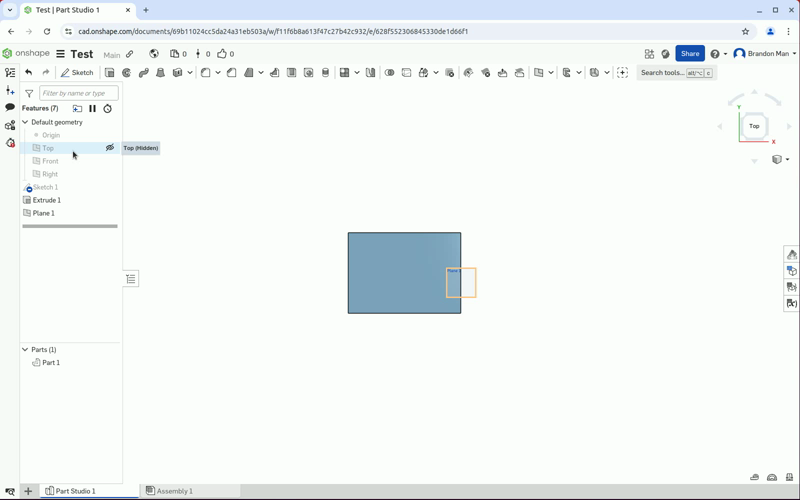
key(shift+s)
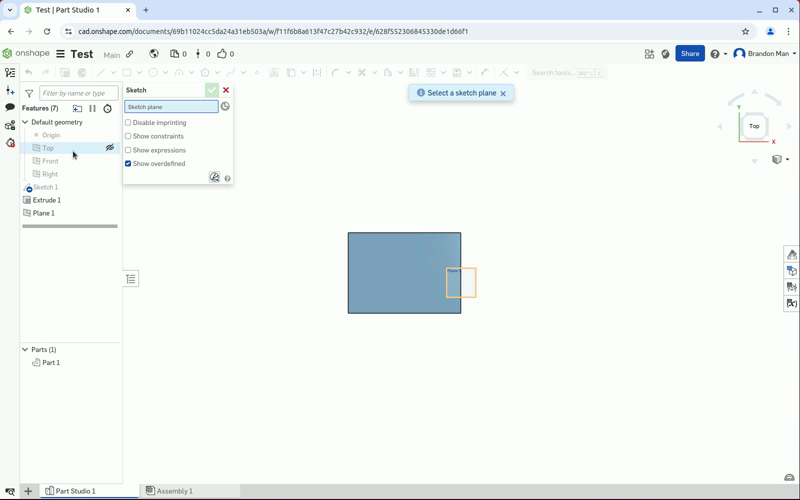
mouse_move(73, 215)
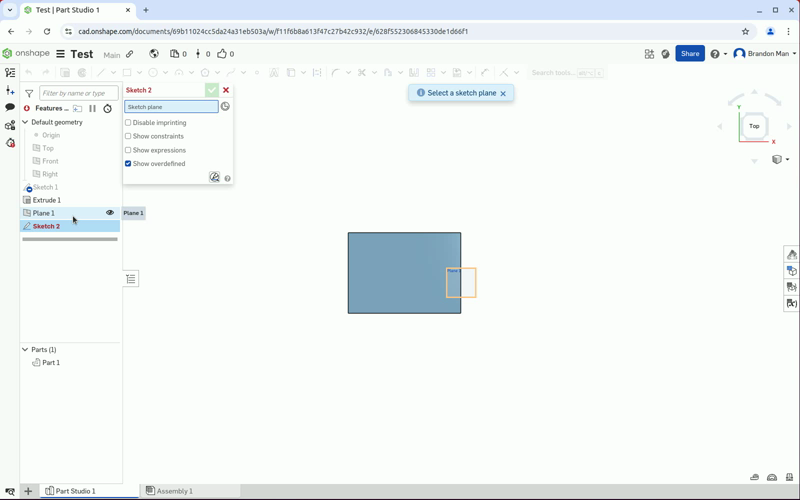
click(73, 215)
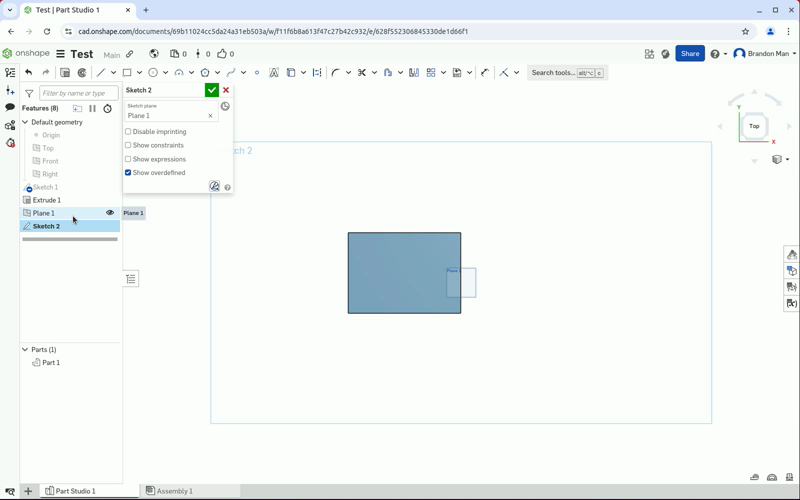
mouse_move(73, 352)
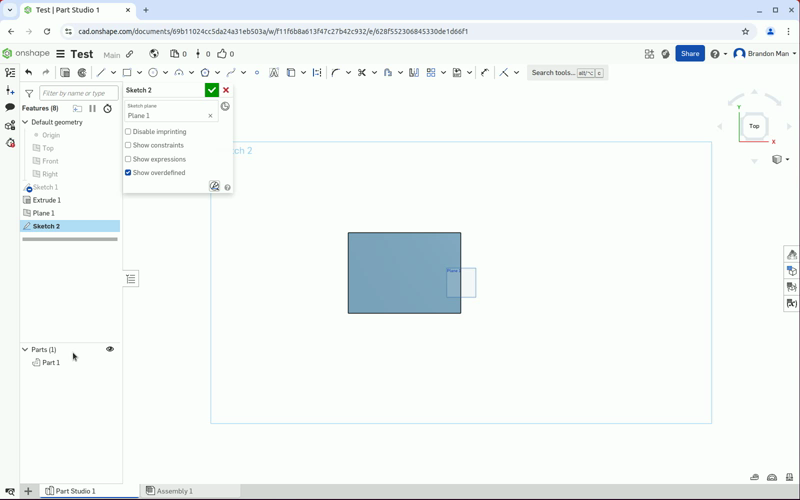
key(y)
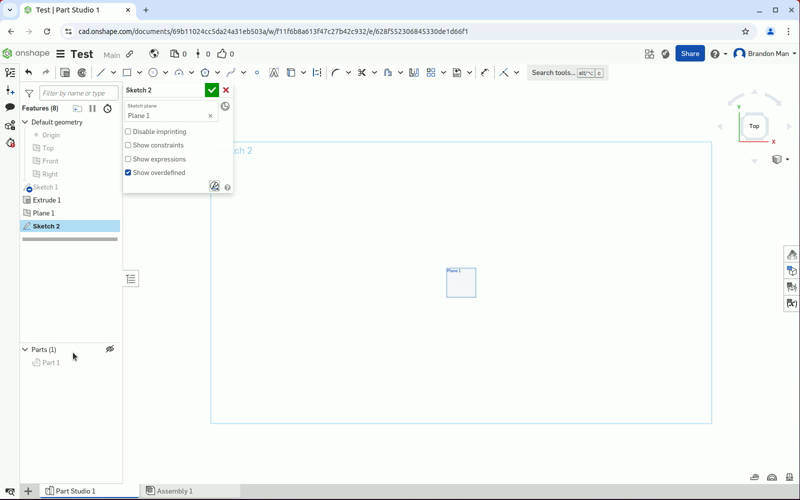
key(l)
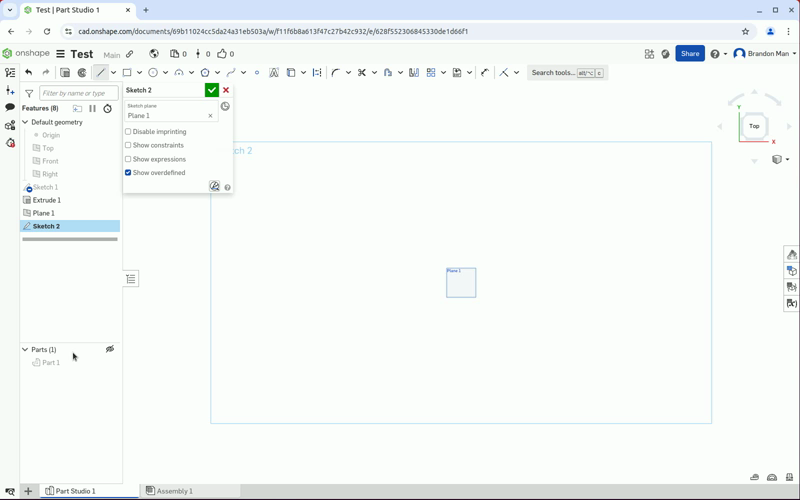
key_down(shift)
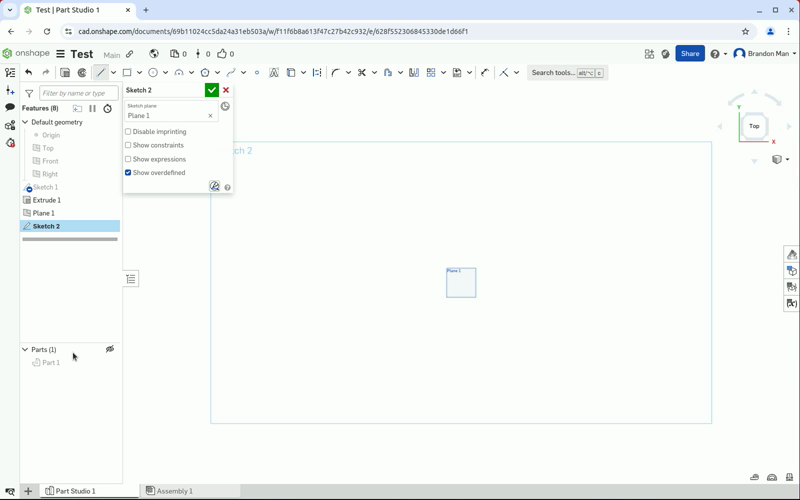
mouse_move(348, 265)
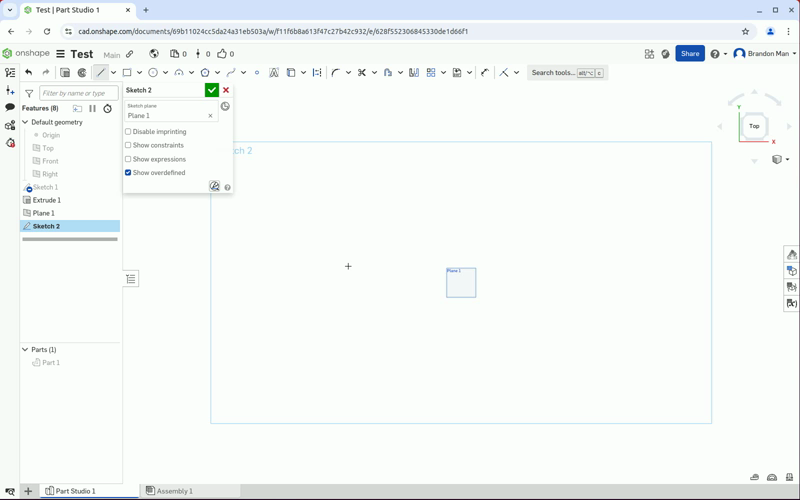
click(348, 265)
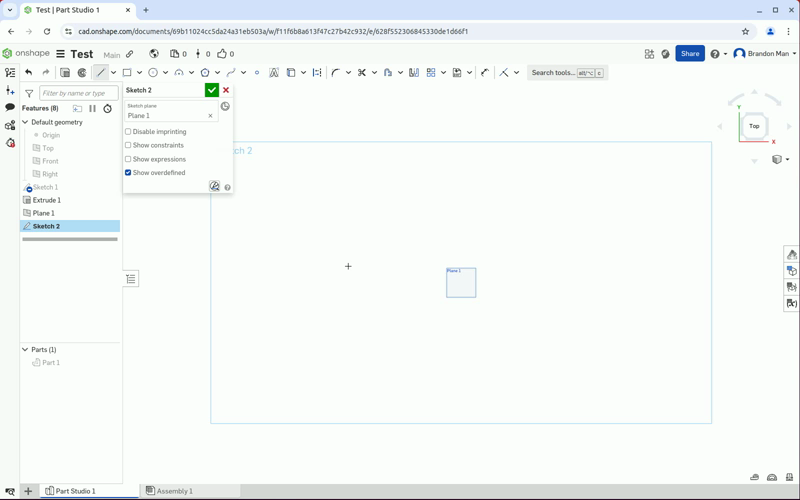
key_up(shift)
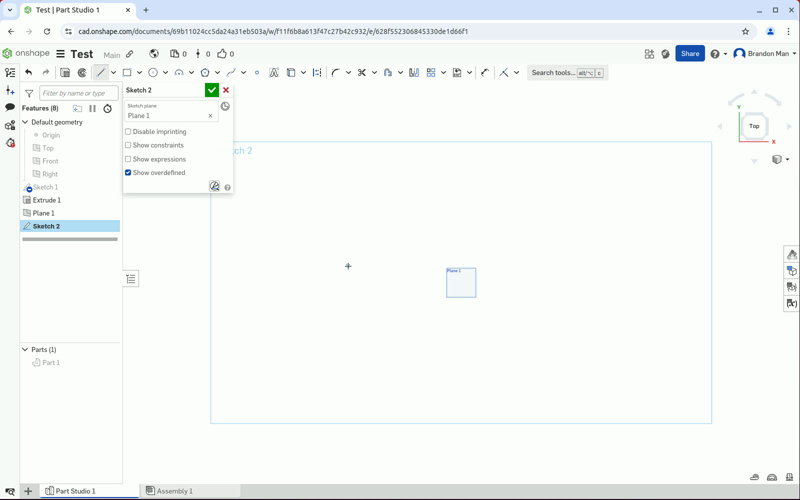
key_down(shift)
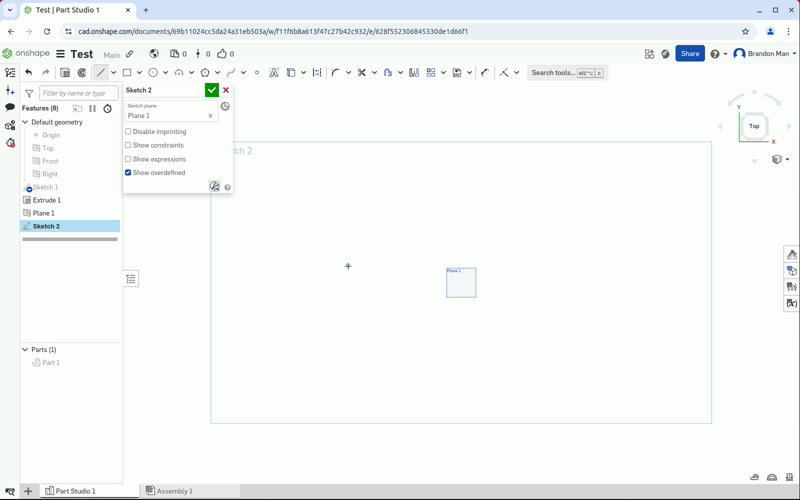
mouse_move(431, 265)
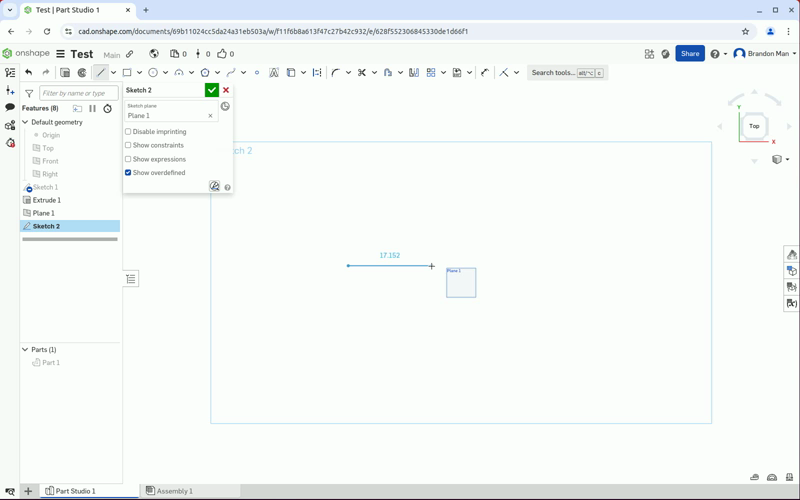
click(431, 265)
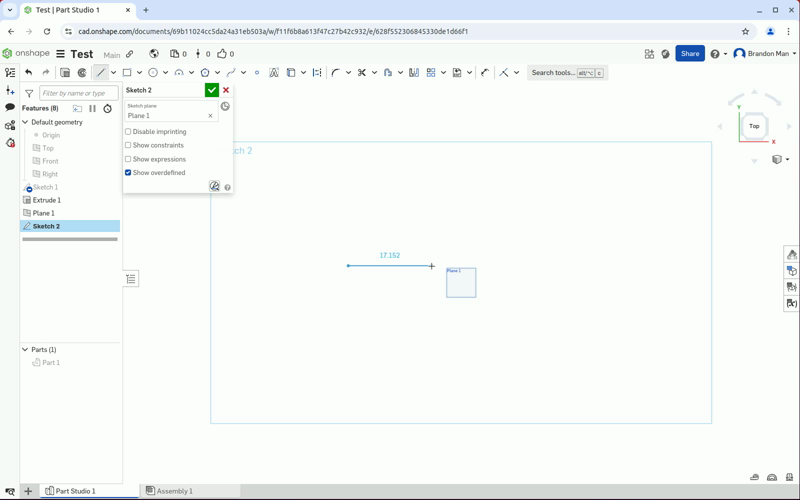
key_up(shift)
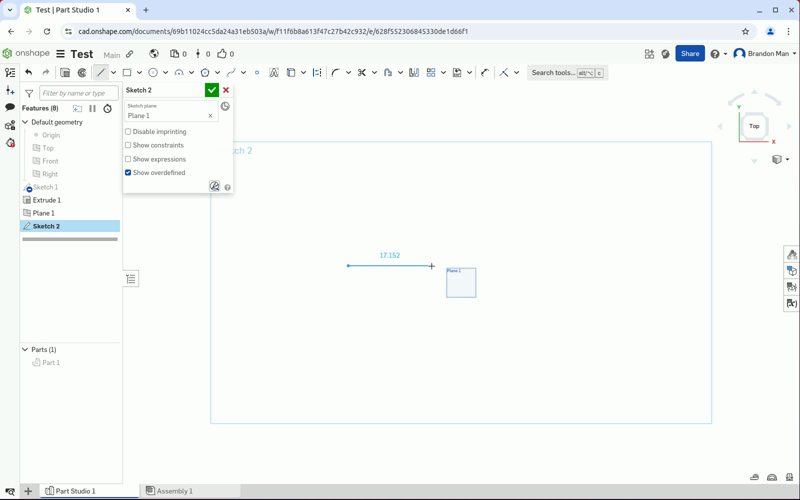
key_down(shift)
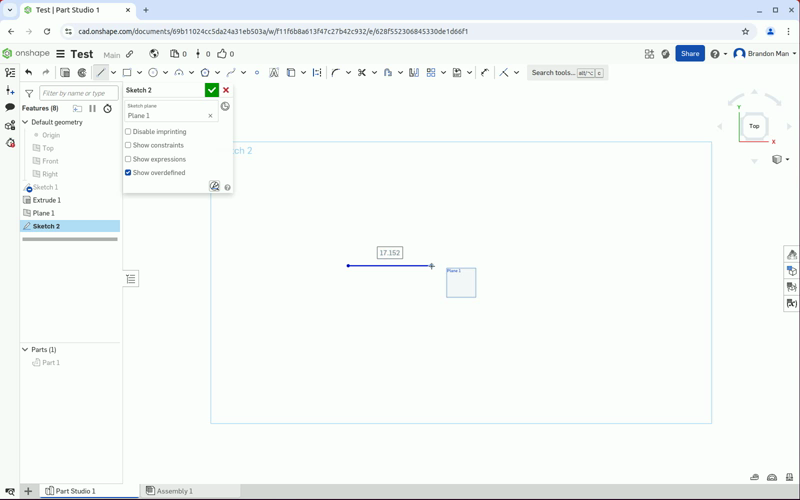
mouse_move(461, 265)
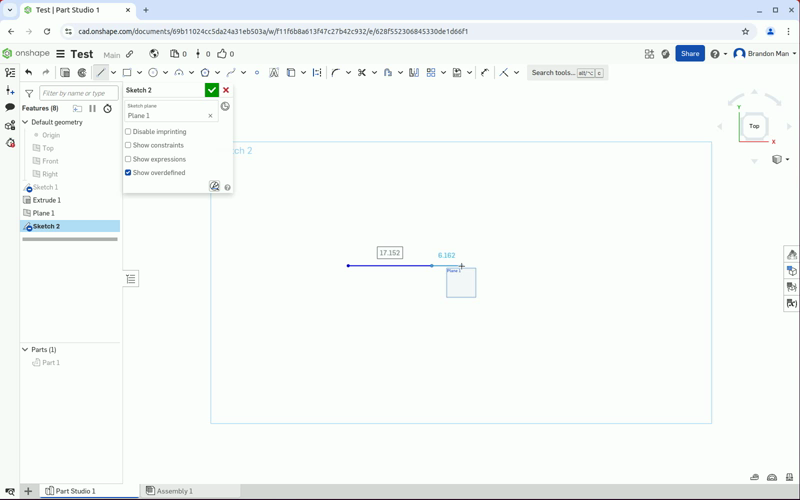
mouse_move(431, 247)
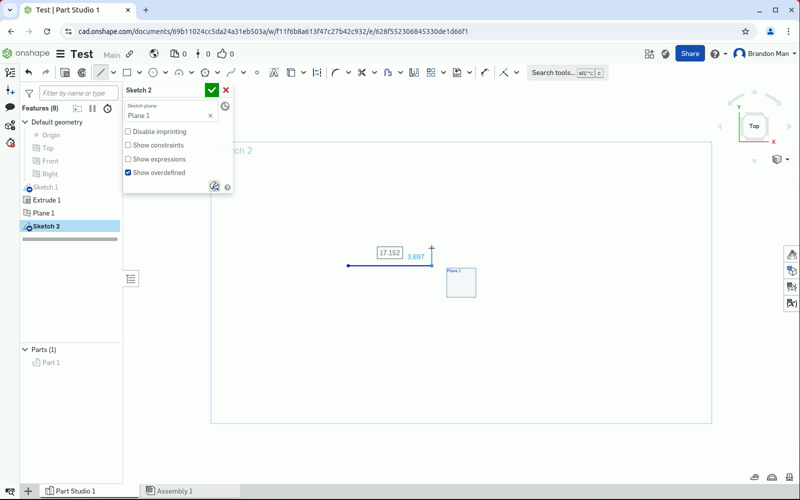
click(431, 247)
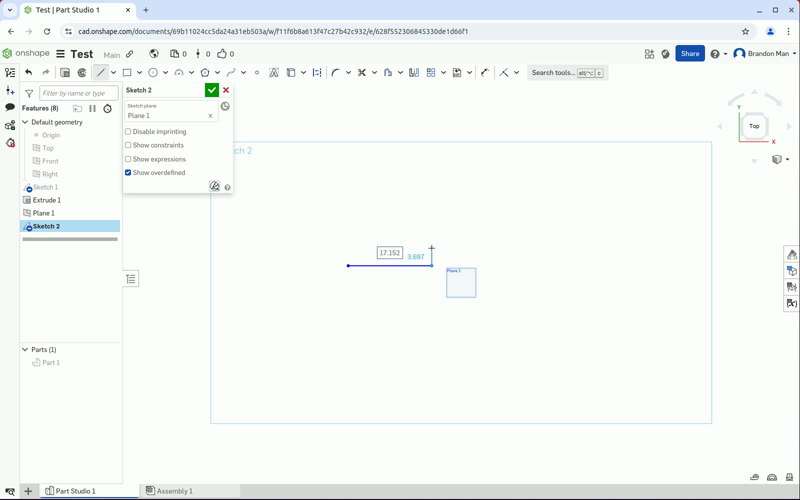
key_up(shift)
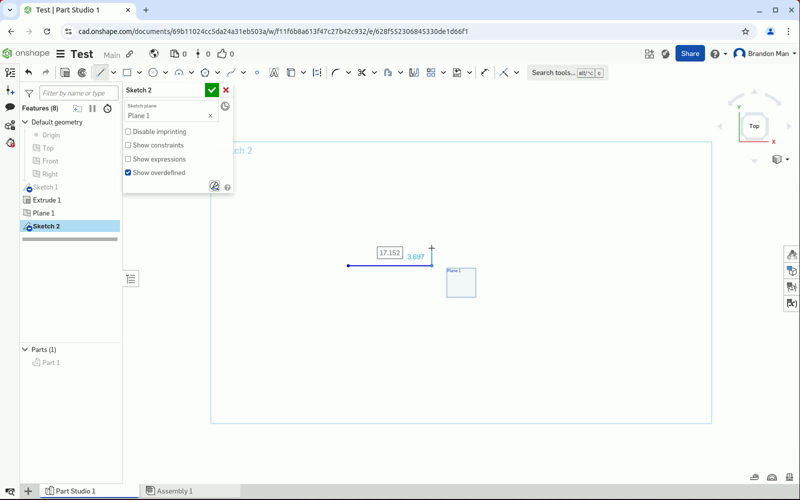
key_down(shift)
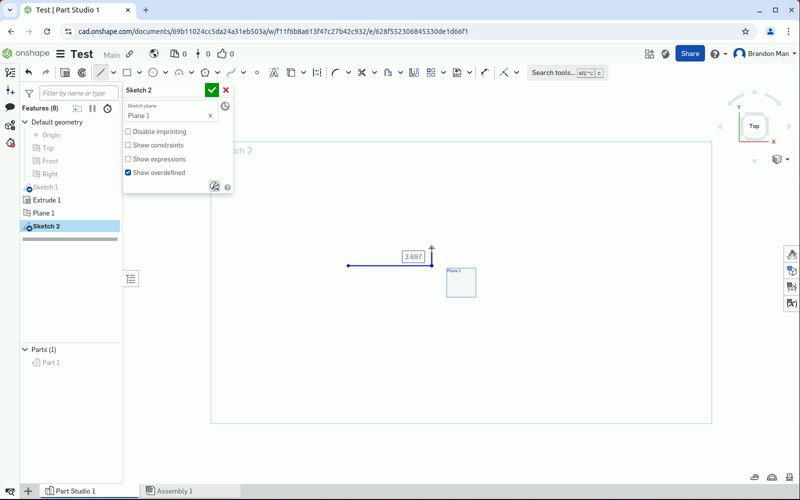
mouse_move(348, 247)
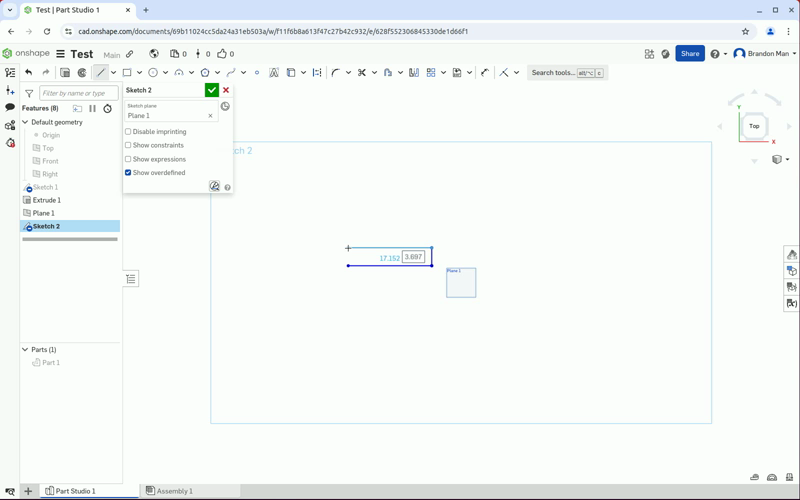
click(348, 247)
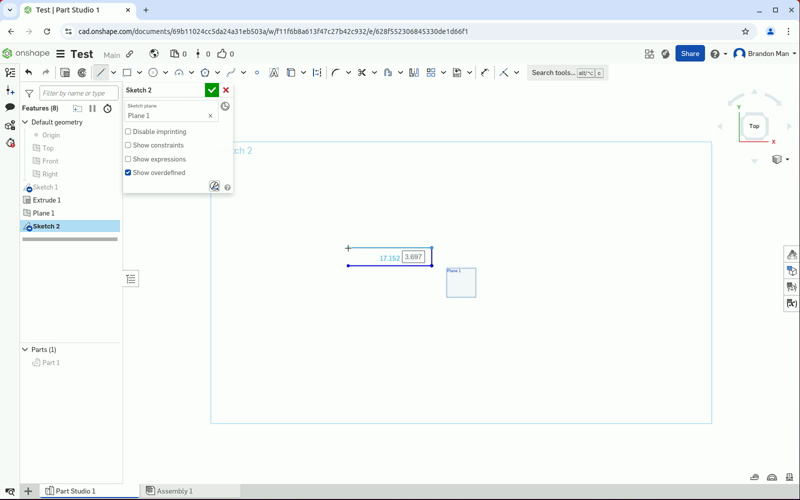
key_up(shift)
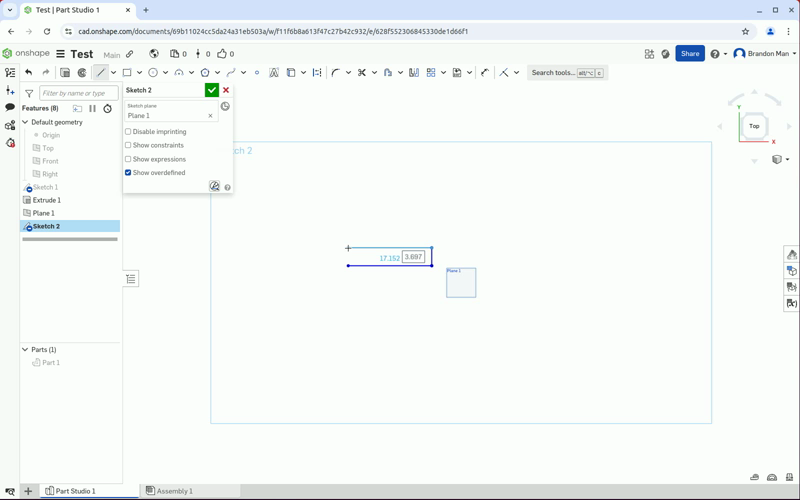
mouse_move(378, 247)
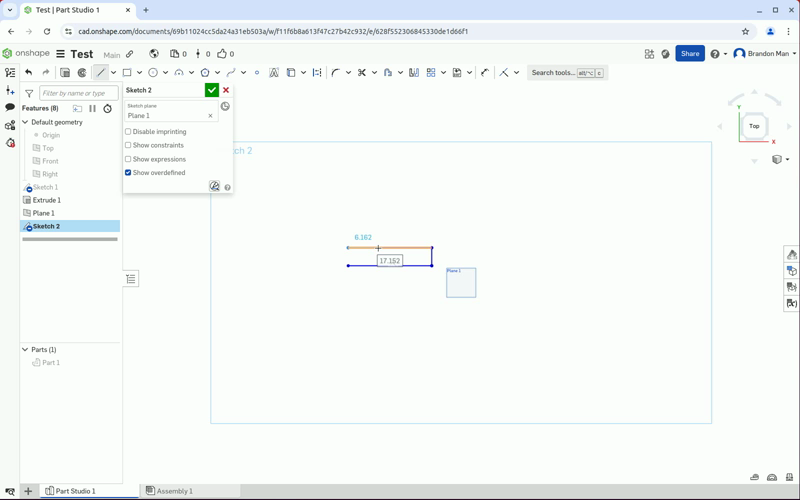
key_down(shift)
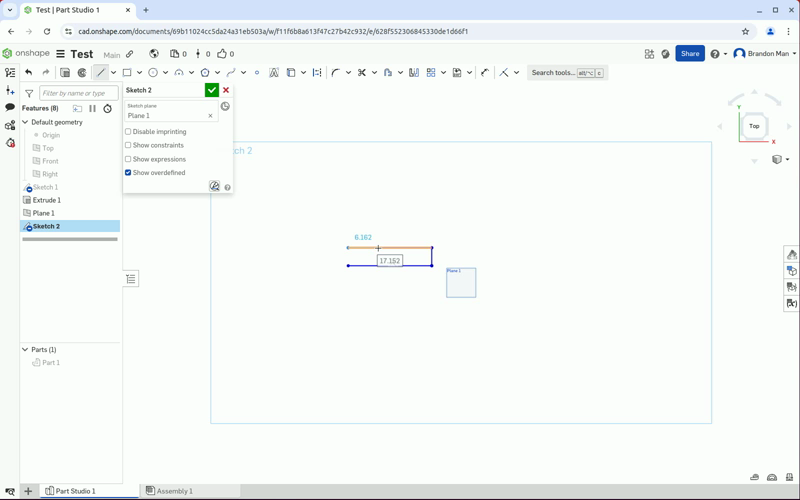
mouse_move(348, 265)
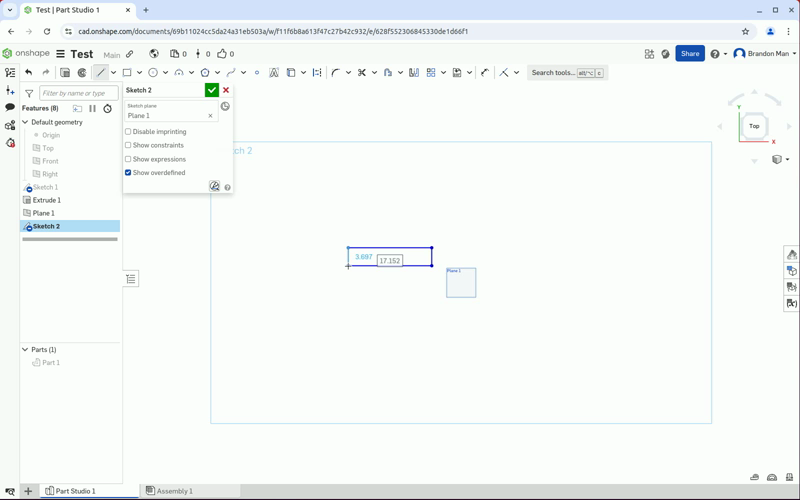
key_up(shift)
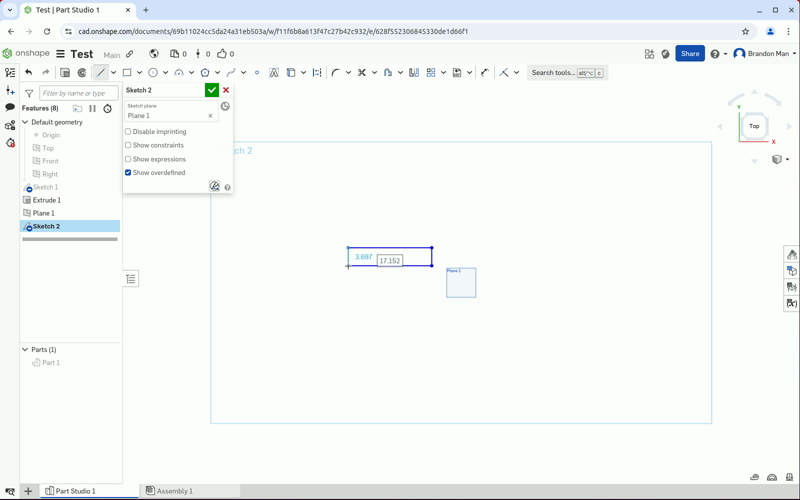
click(348, 265)
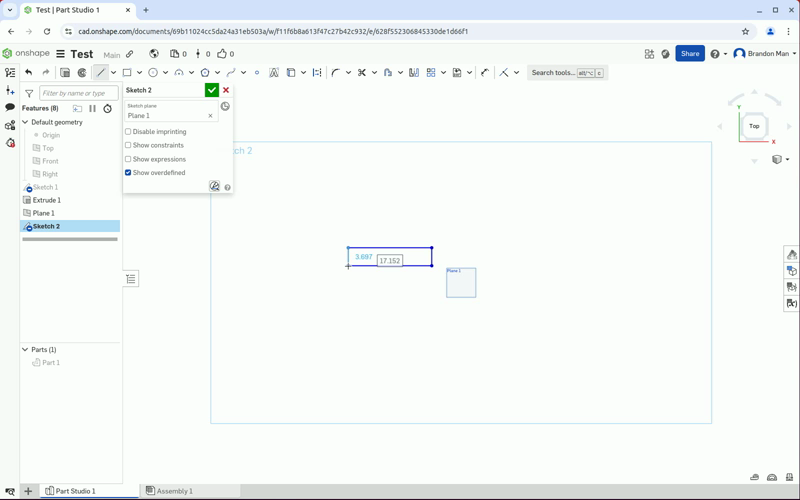
key(esc)
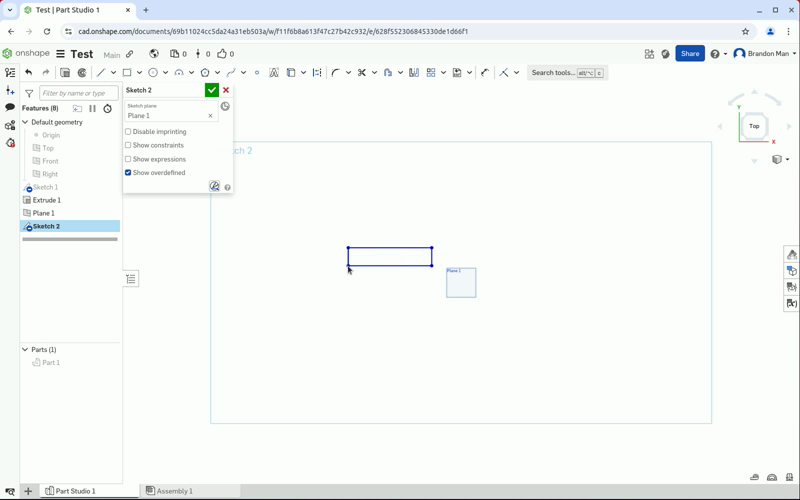
mouse_move(368, 257)
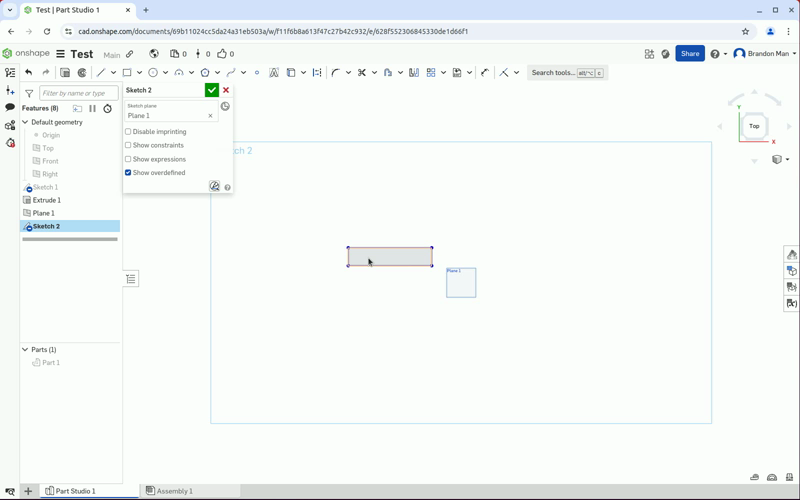
scroll(6)
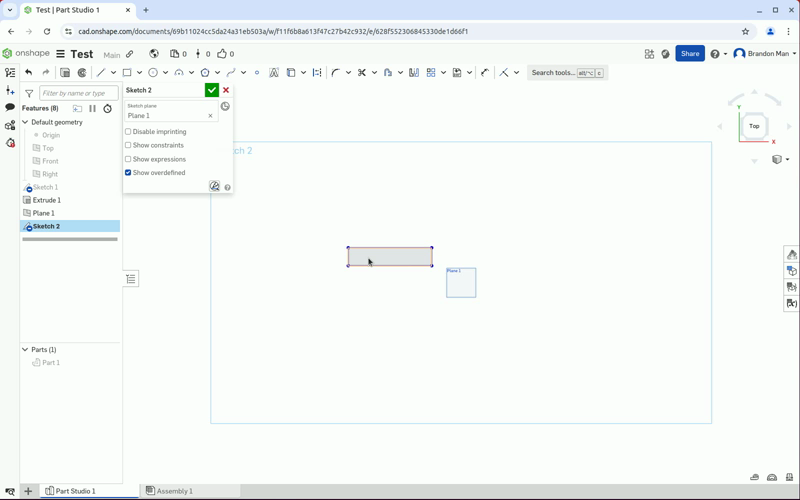
scroll(6)
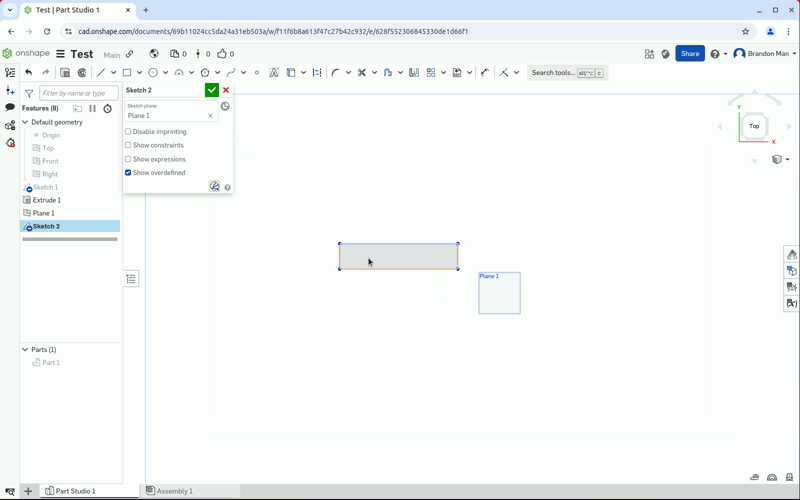
scroll(6)
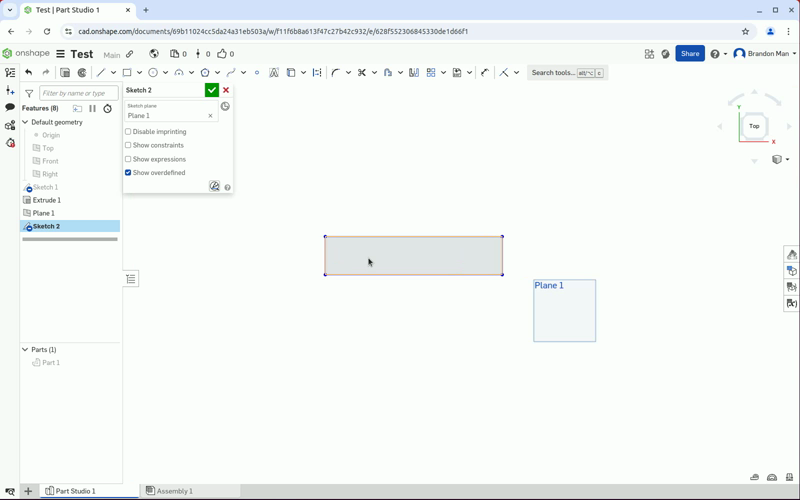
scroll(6)
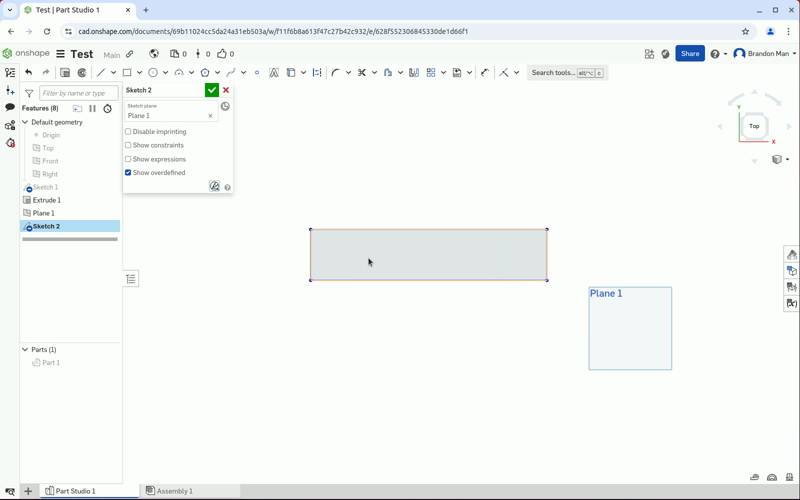
scroll(6)
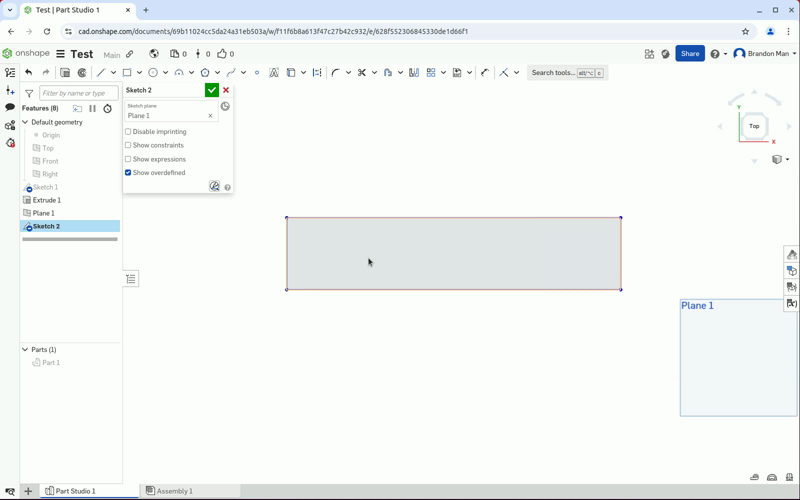
scroll(6)
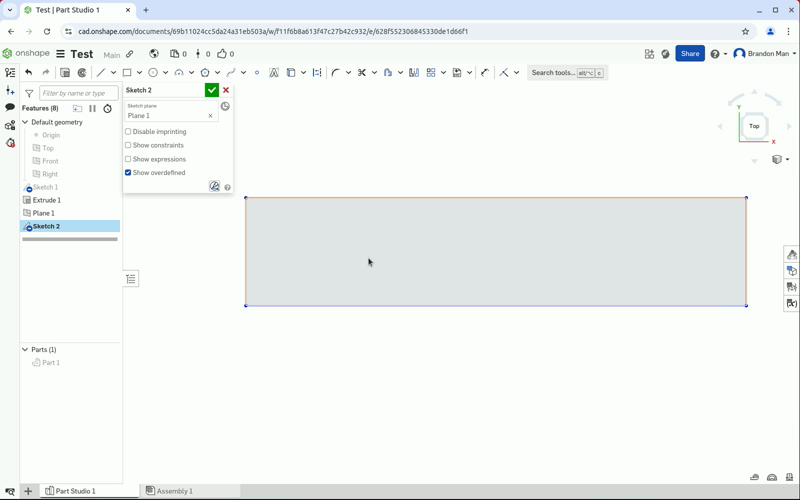
scroll(6)
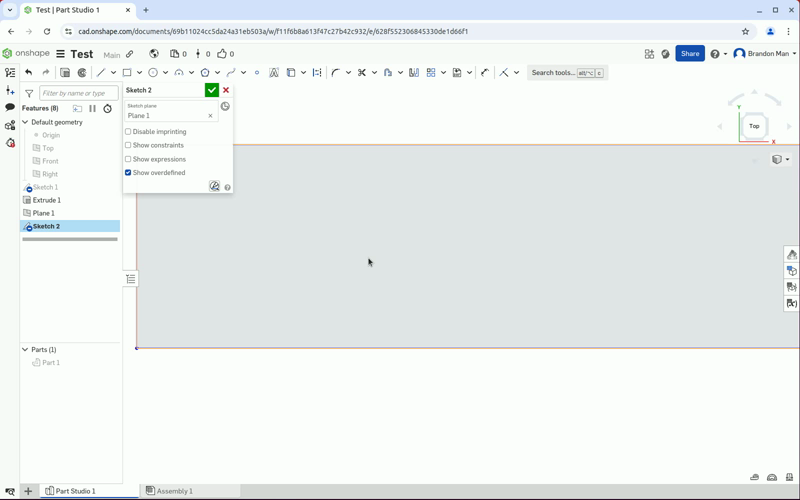
click(368, 257)
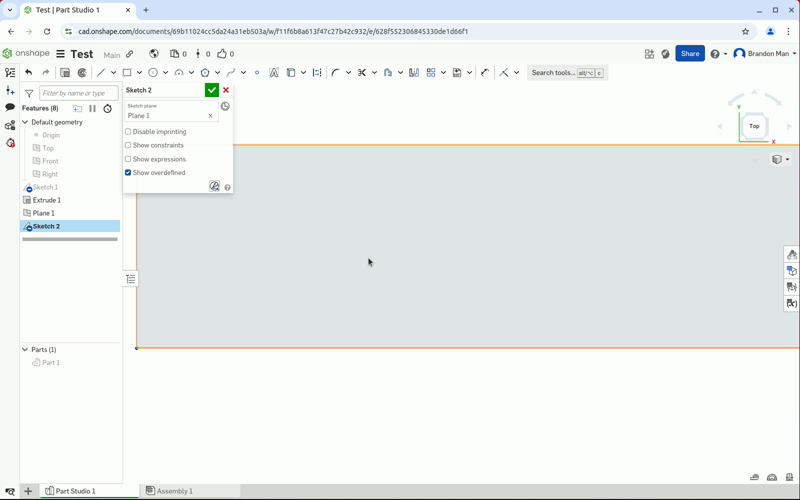
scroll(-6)
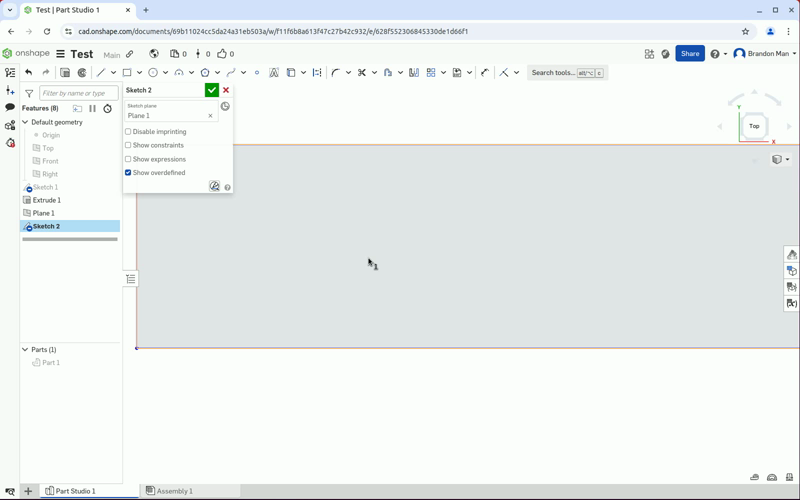
scroll(-6)
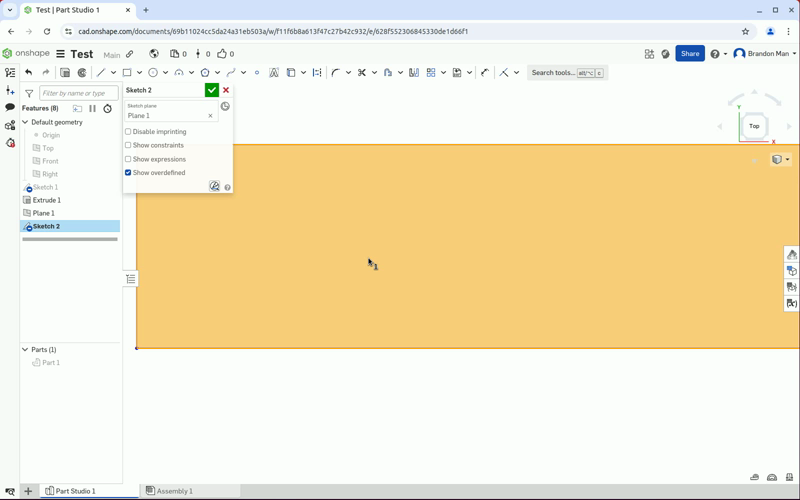
scroll(-6)
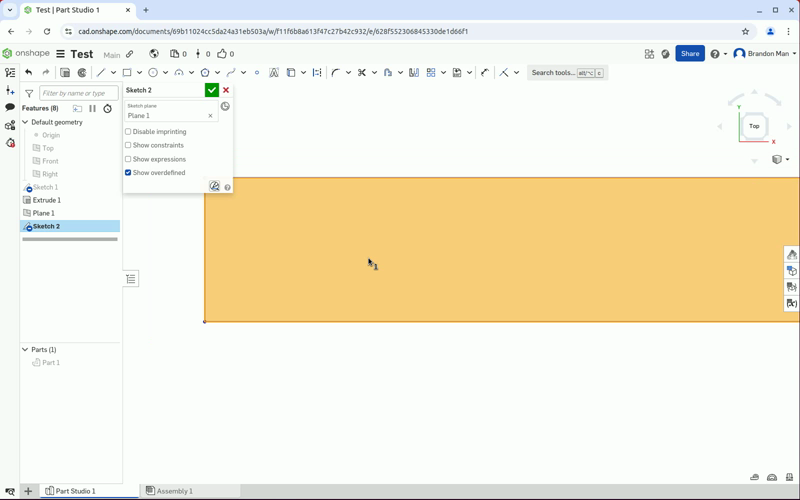
scroll(-6)
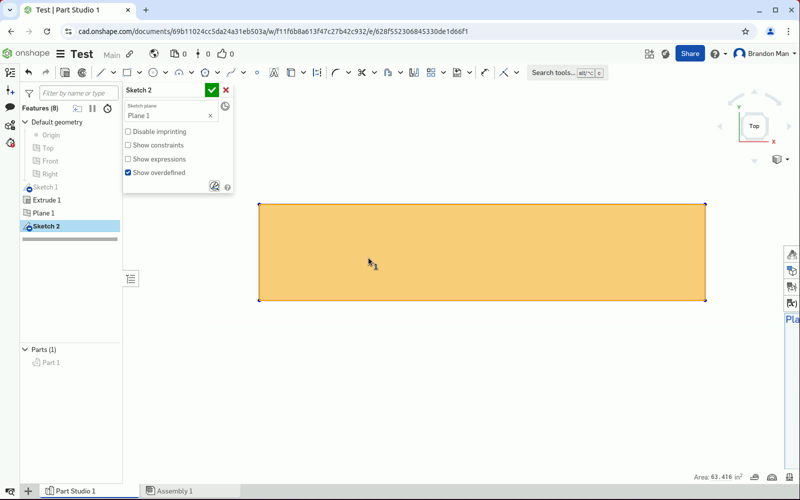
scroll(-6)
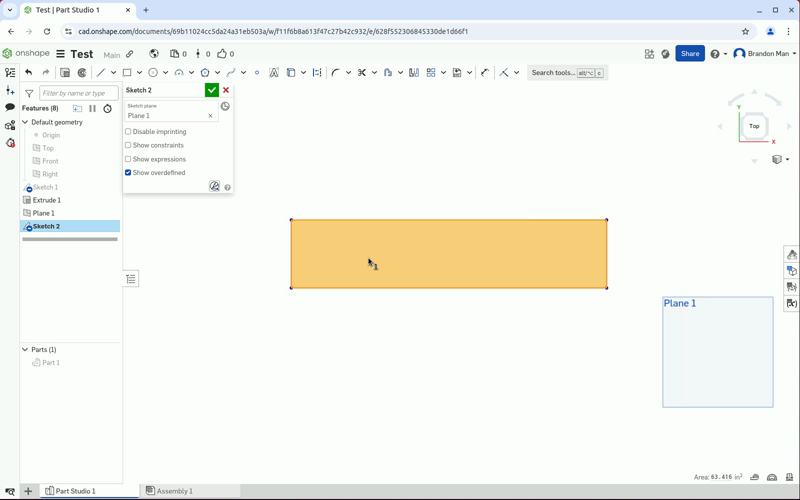
scroll(-6)
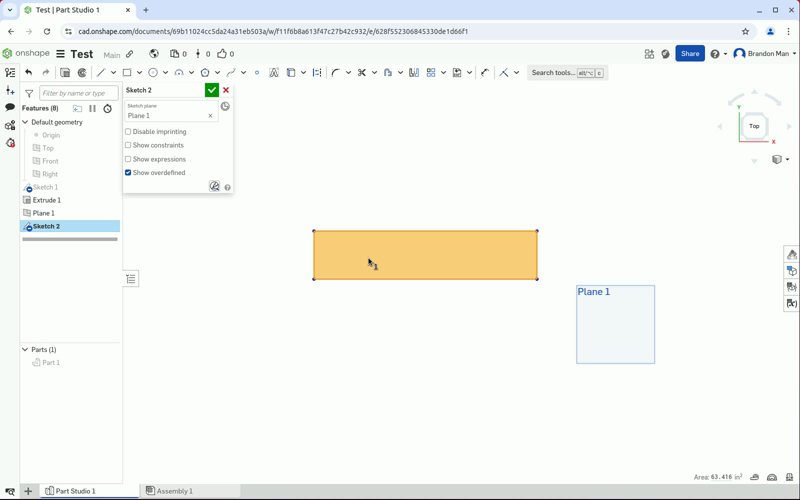
scroll(-6)
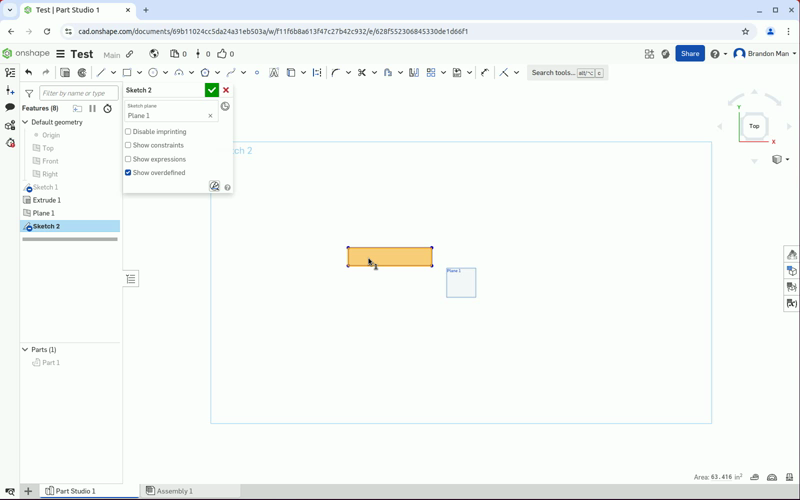
mouse_move(73, 352)
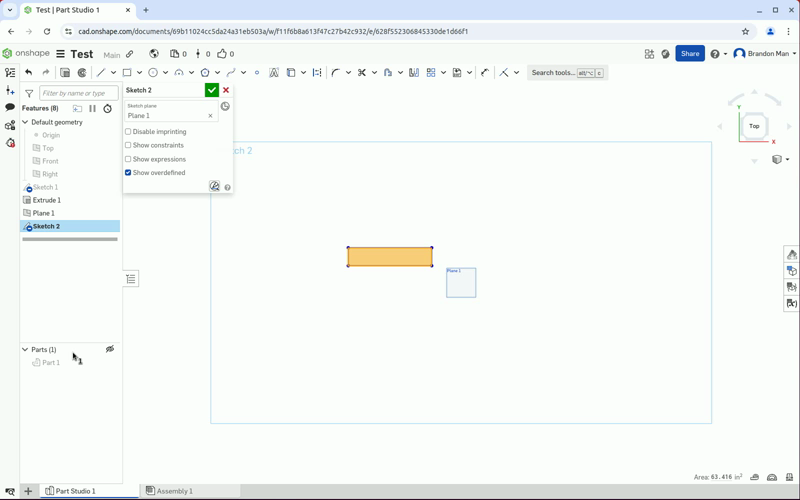
key(shift+y)
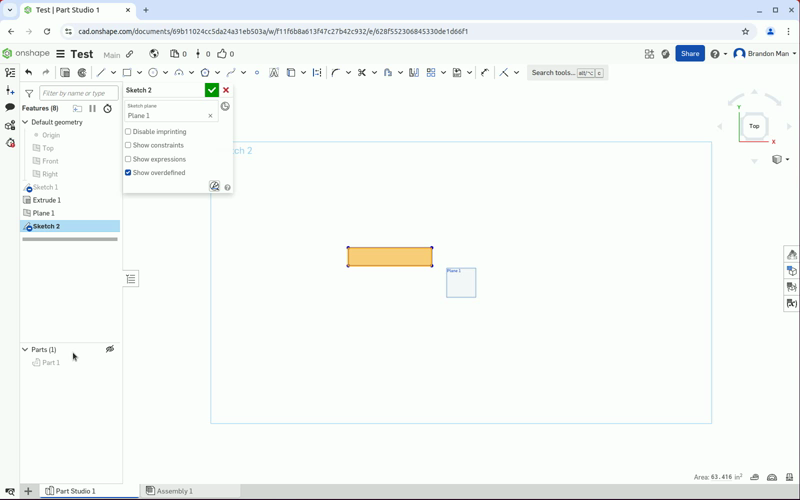
key(shift+e)
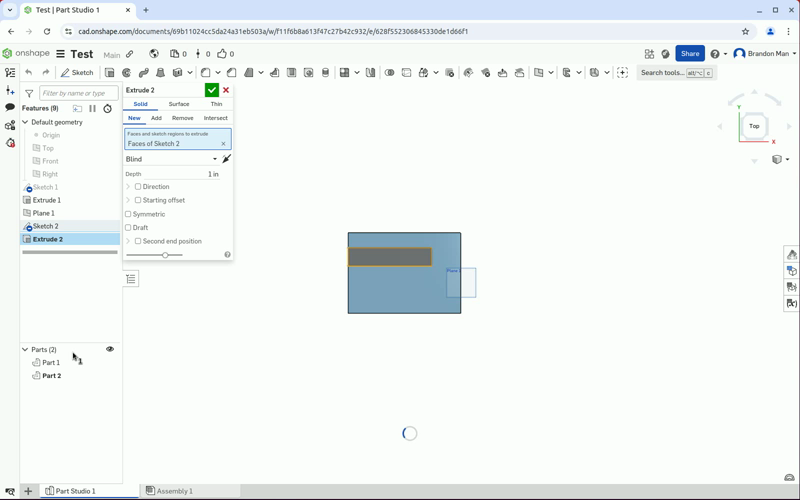
mouse_move(143, 106)
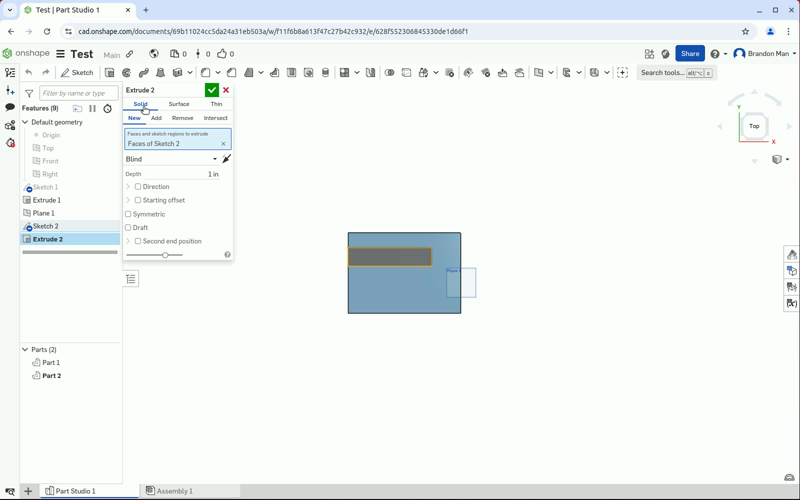
click(143, 106)
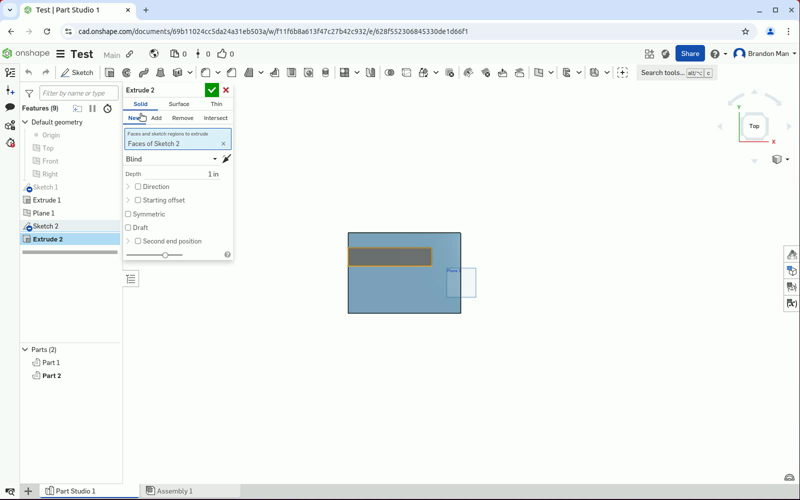
mouse_move(137, 120)
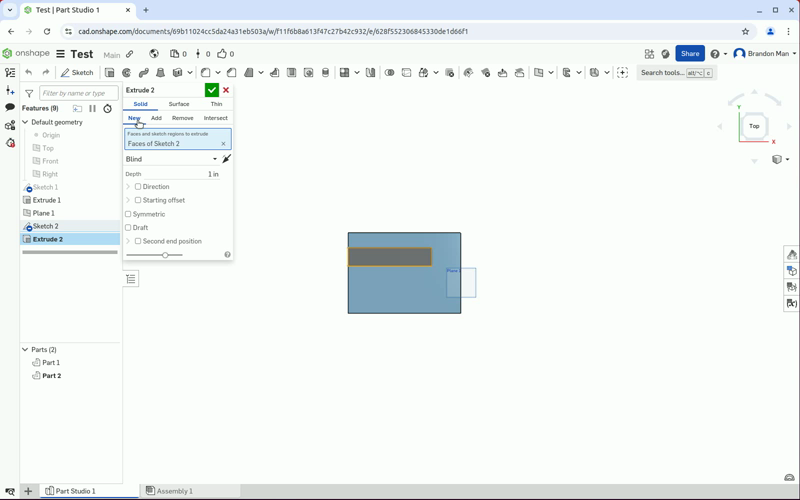
click(137, 120)
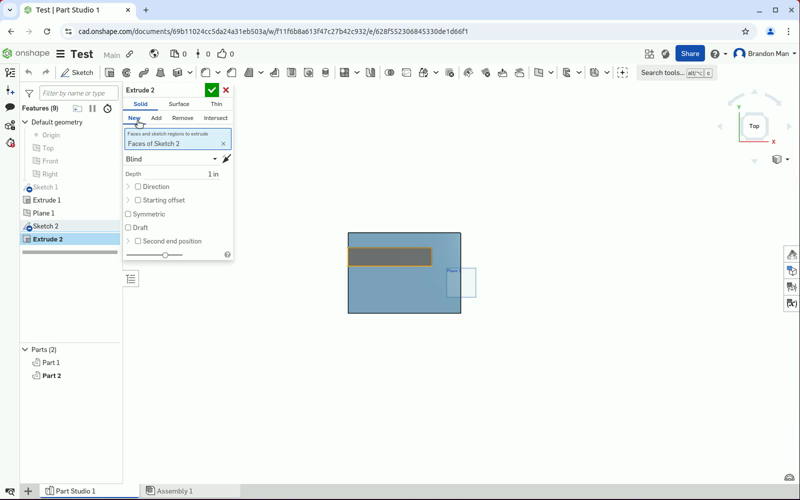
key(tab, 4)
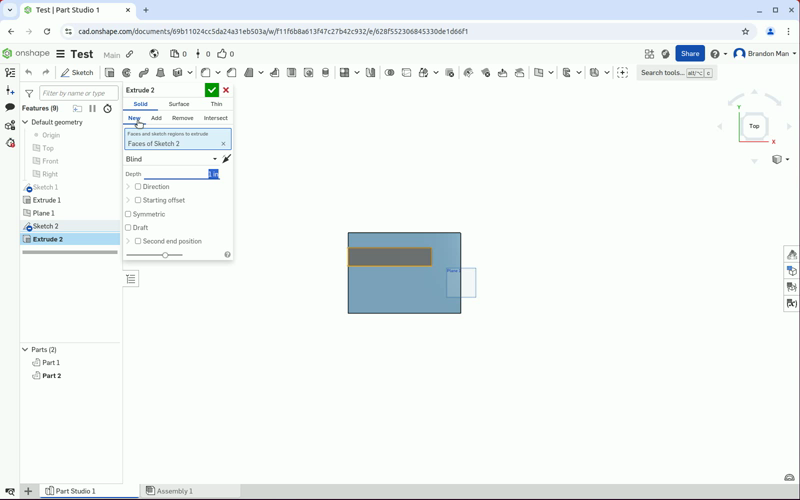
text(2.166)
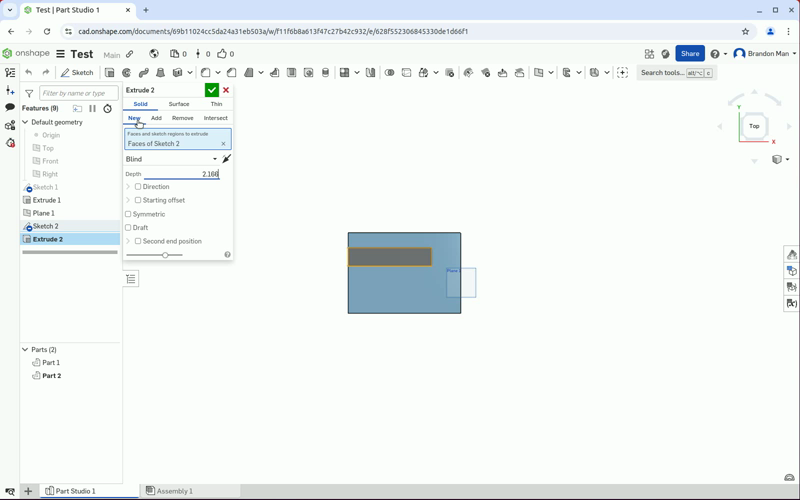
key(enter)
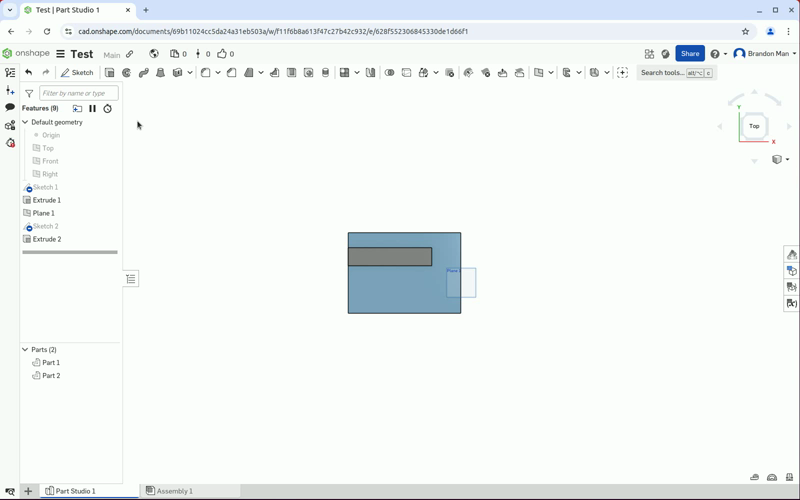
key(shift+h)
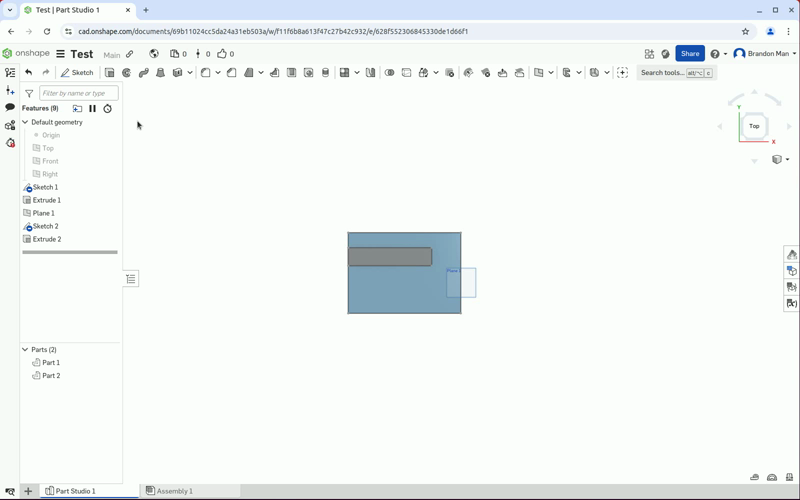
key(shift+h)
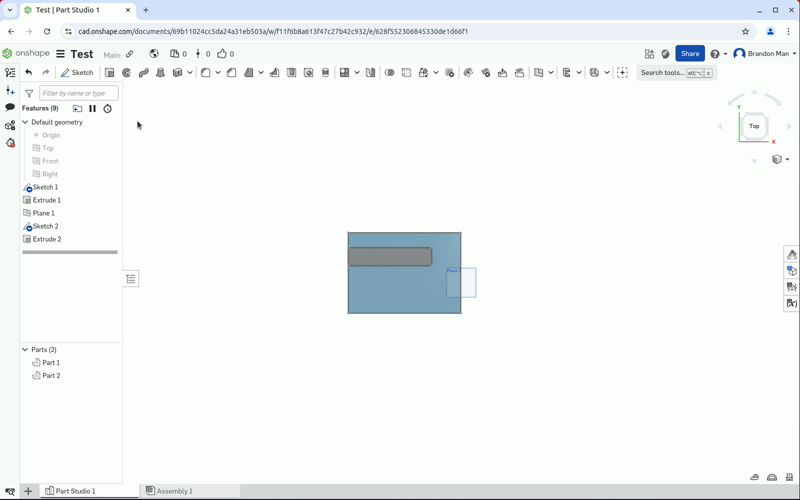
key(shift+7)
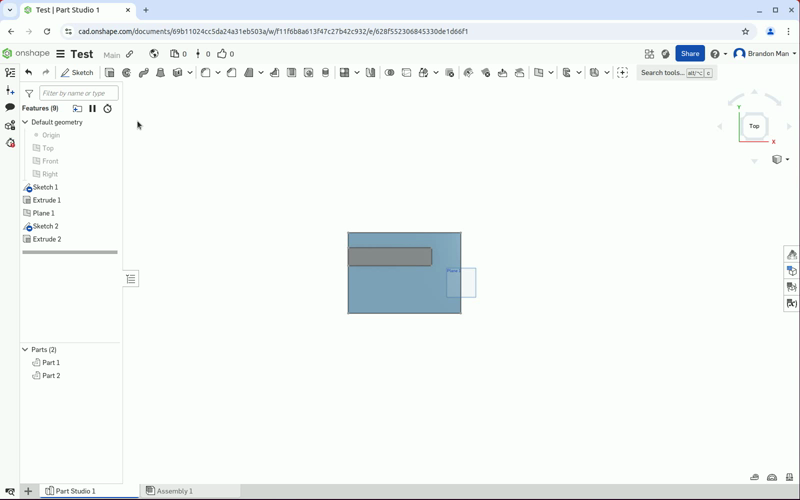
key(up, 3)
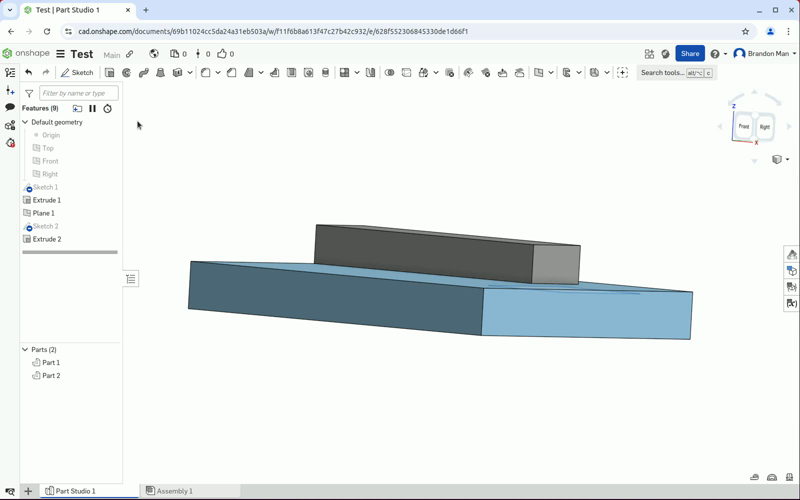
key(left, 3)
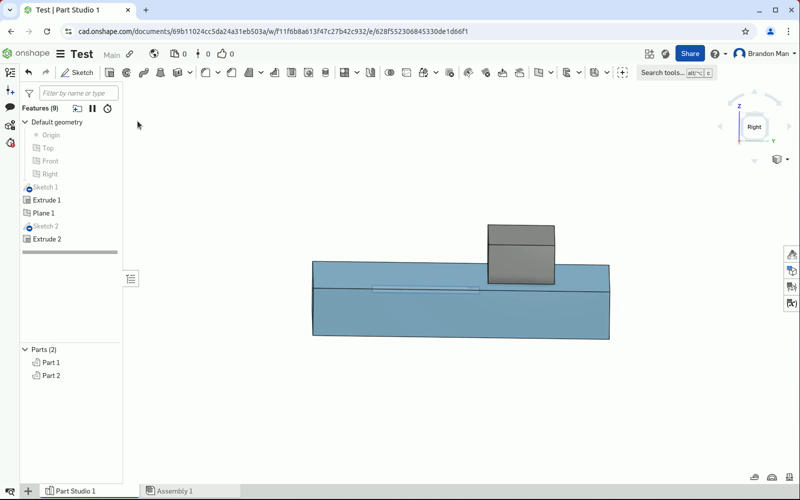
key(right, 3)
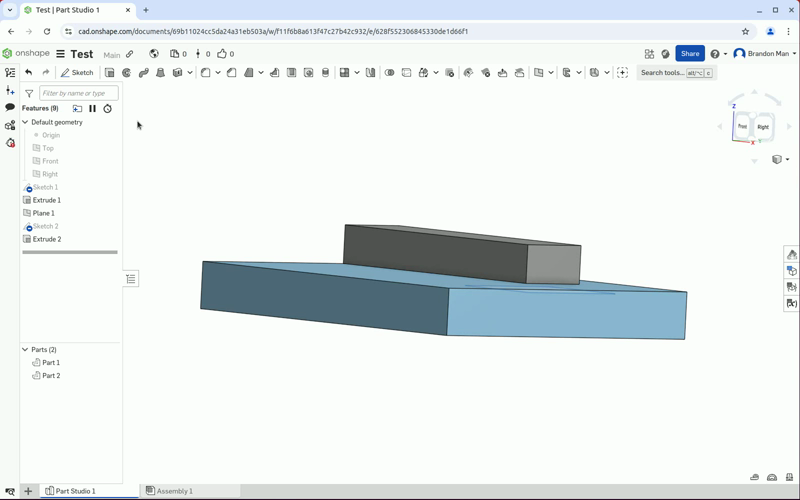
key(down, 3)
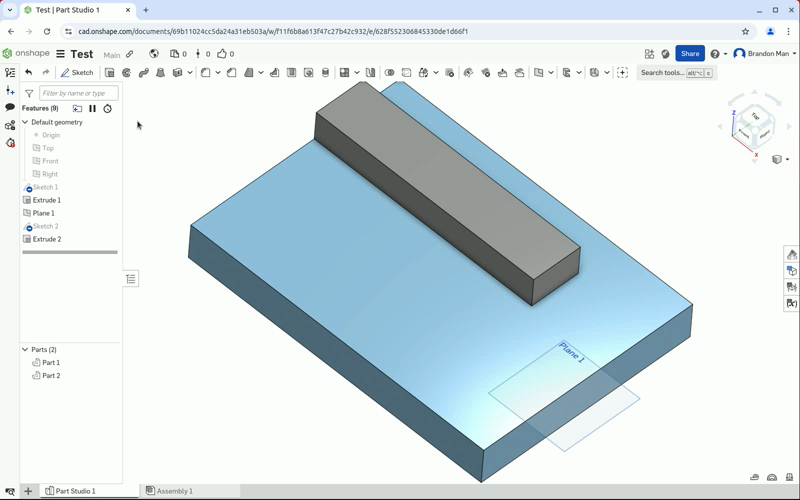
mouse_move(73, 189)
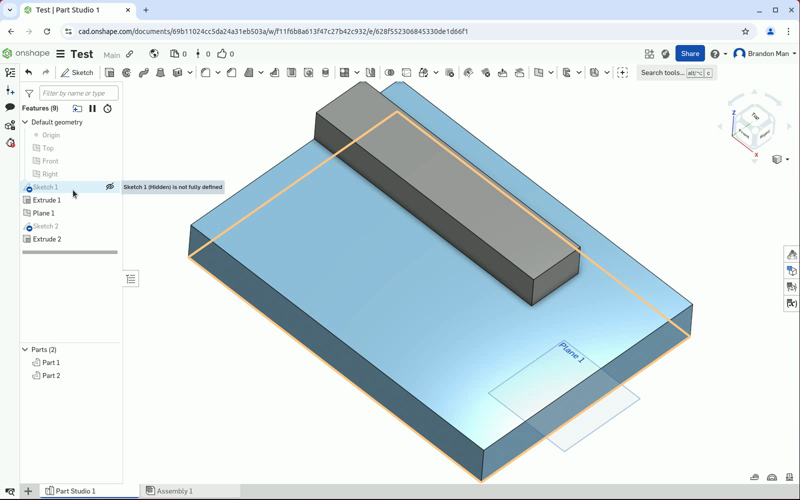
click(73, 189)